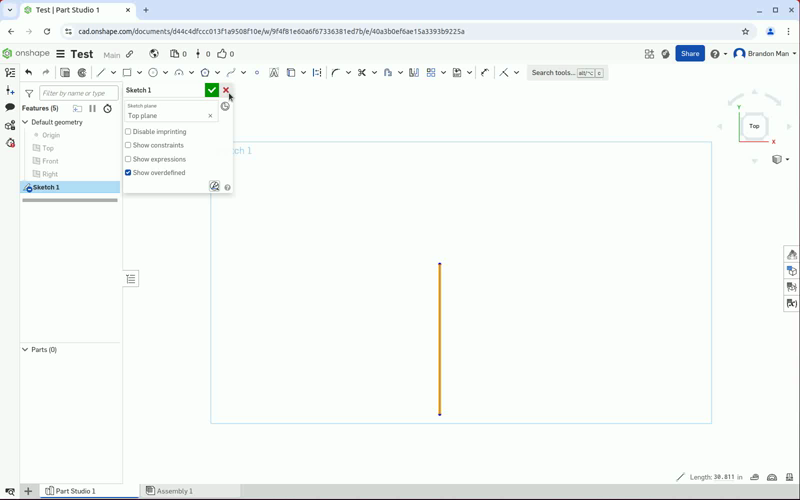
key(shift+h)
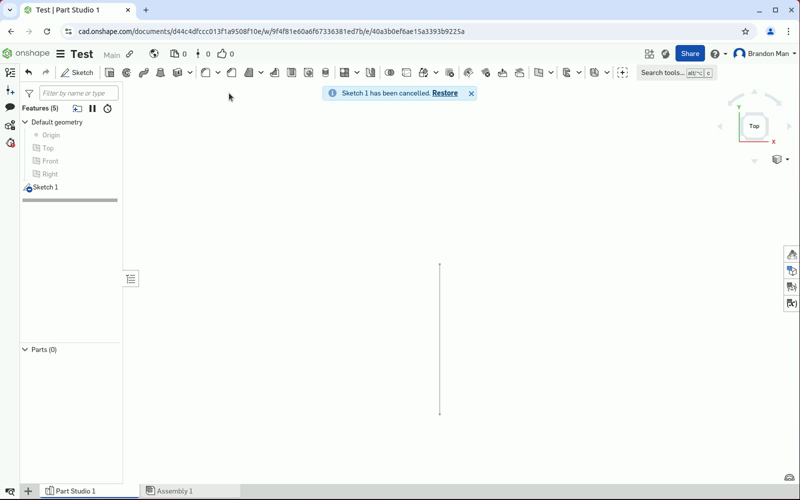
mouse_move(73, 352)
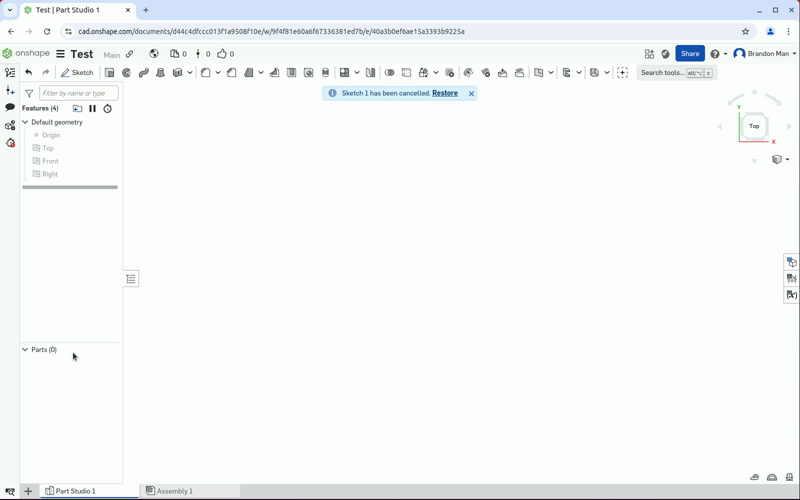
key(y)
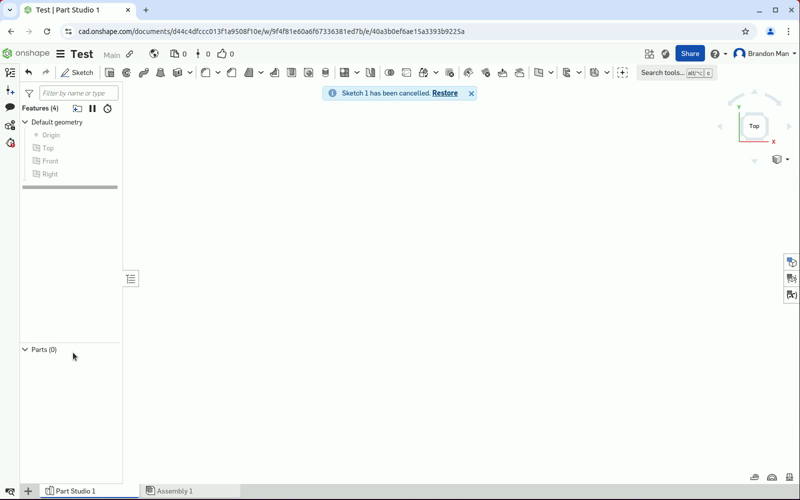
key(shift+p)
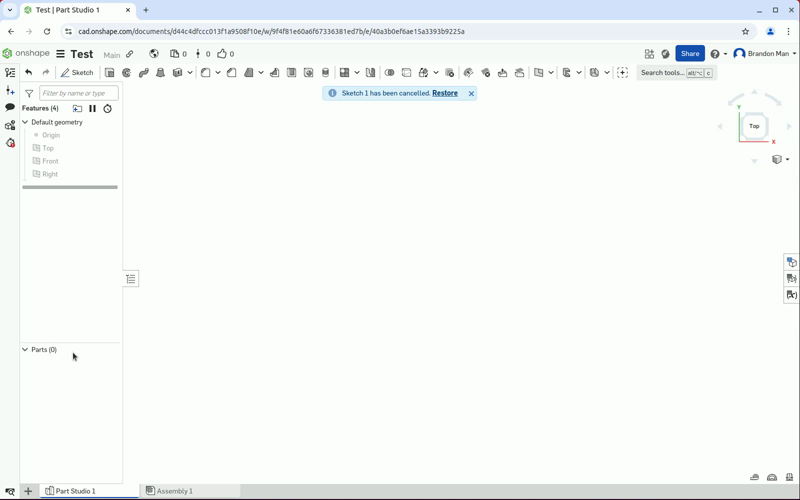
key(space)
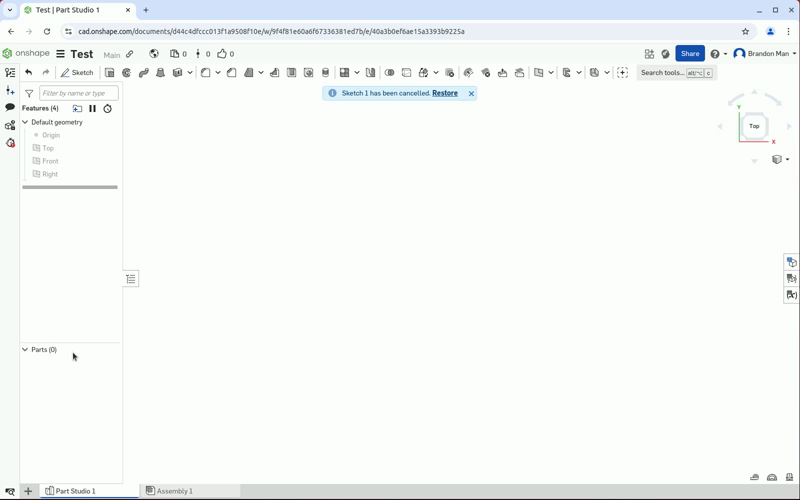
key_down(shift)
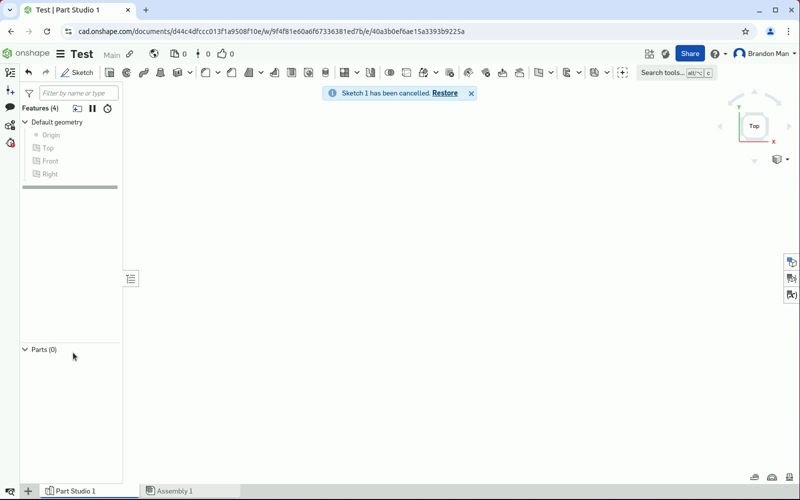
key(up)
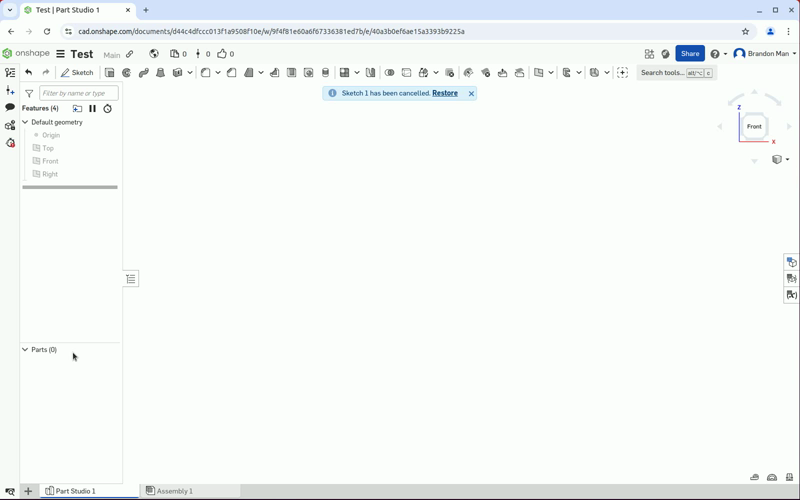
key_up(shift)
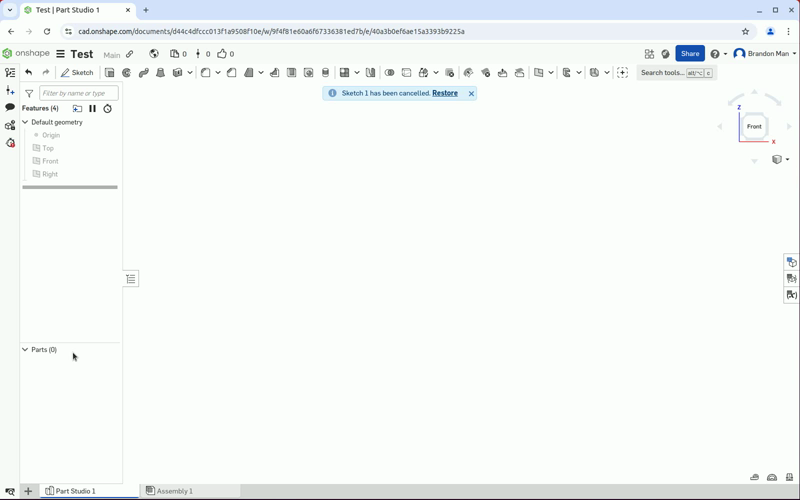
mouse_move(73, 352)
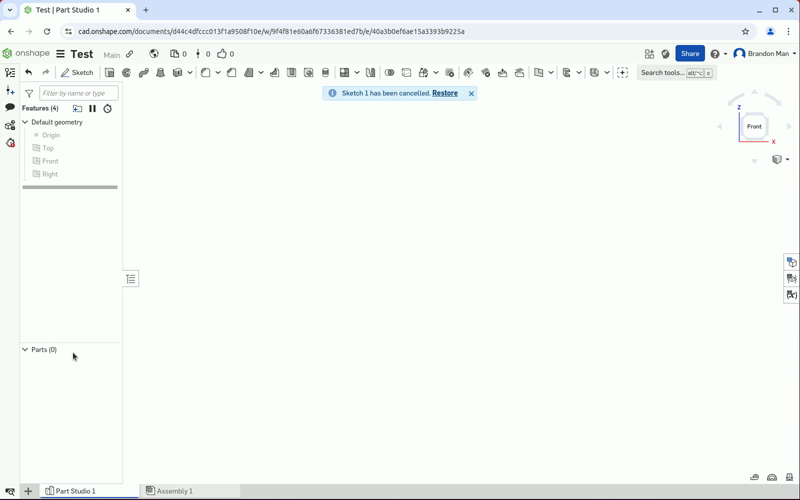
key(shift+y)
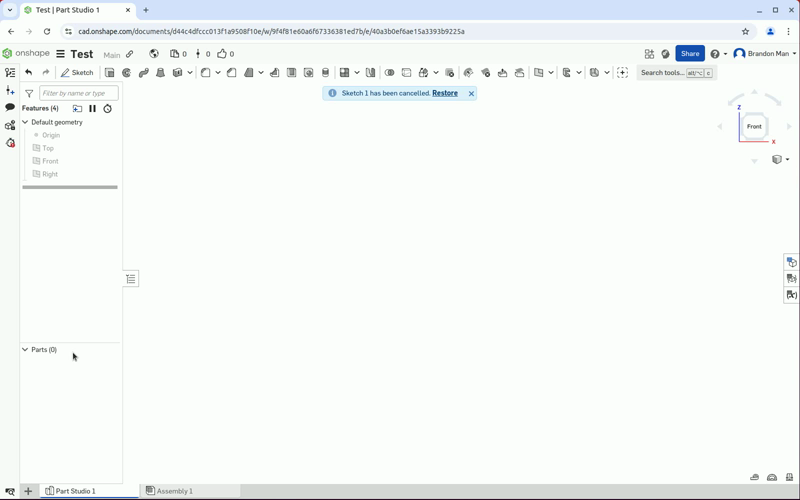
key(shift+s)
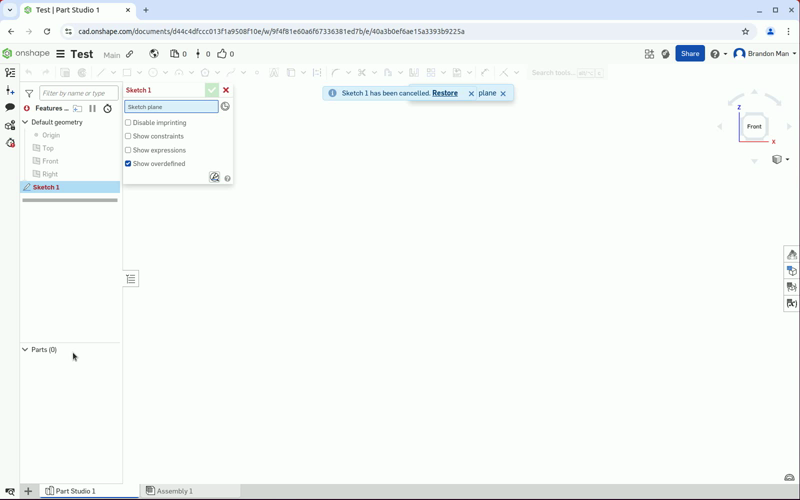
mouse_move(73, 163)
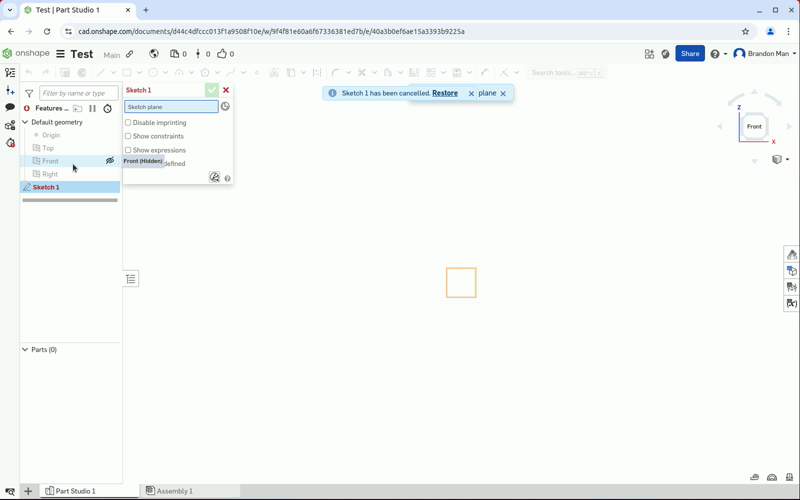
click(73, 163)
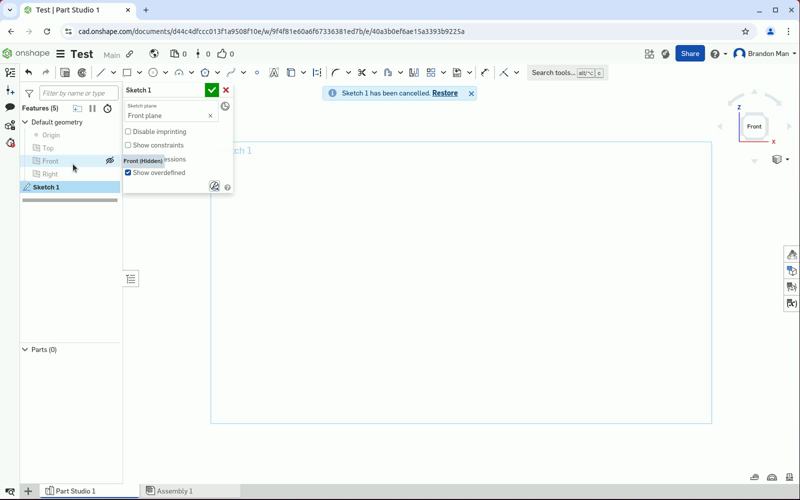
mouse_move(73, 352)
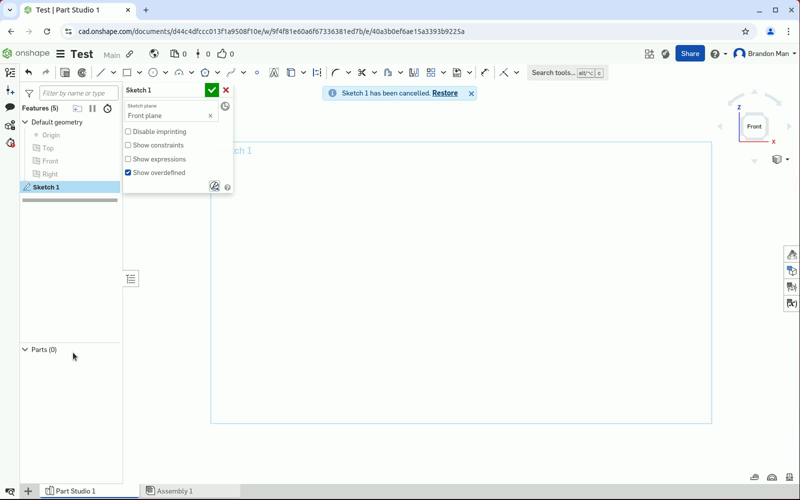
key(y)
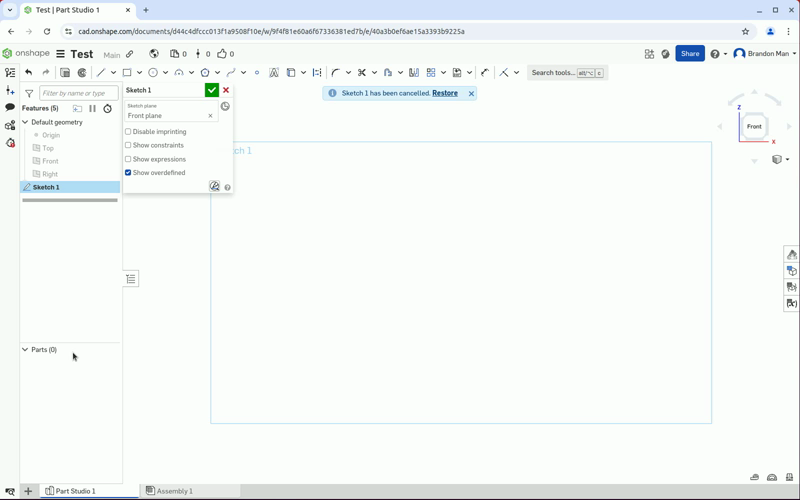
key(l)
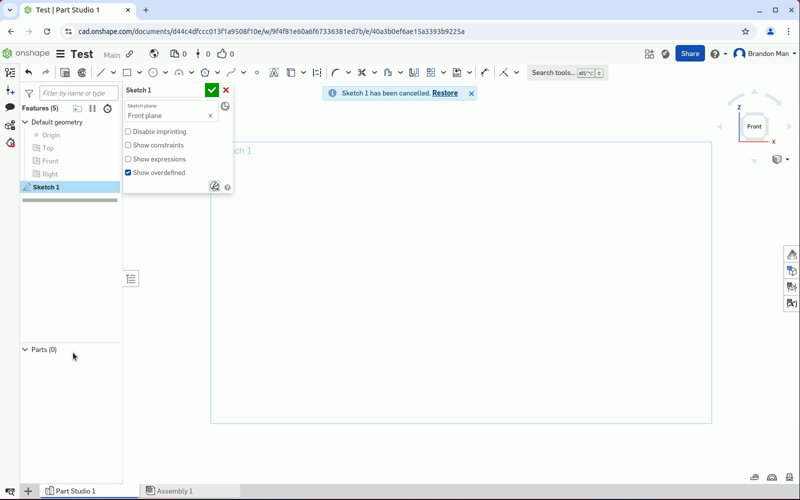
key_down(shift)
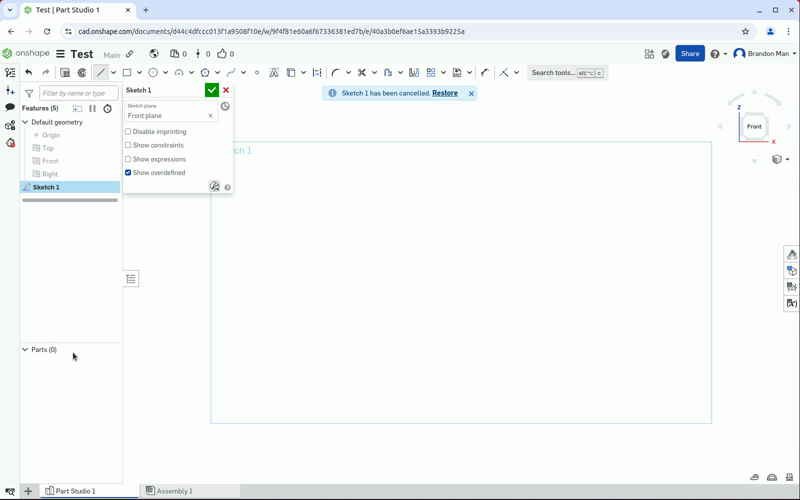
mouse_move(348, 346)
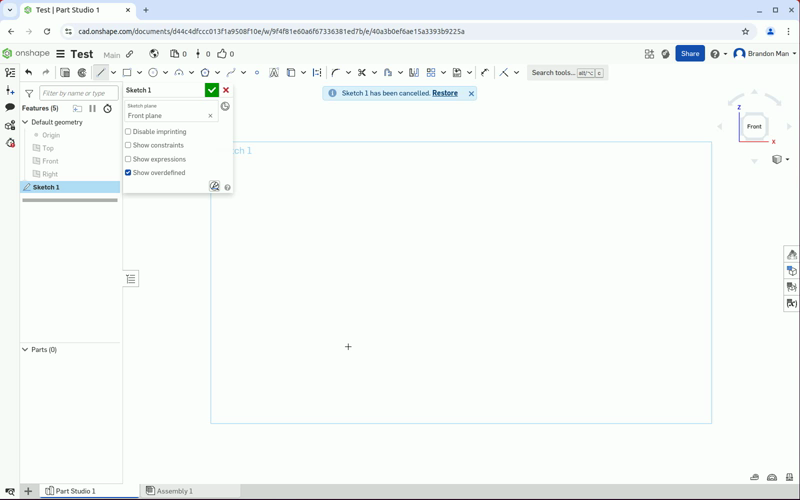
click(348, 346)
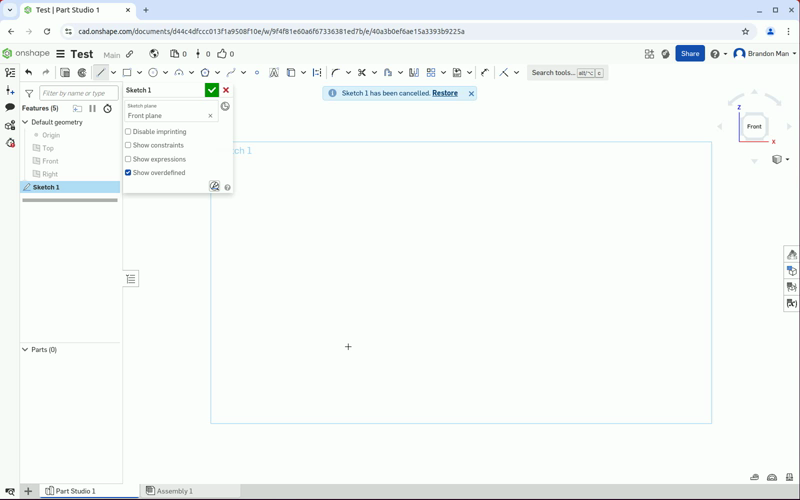
key_up(shift)
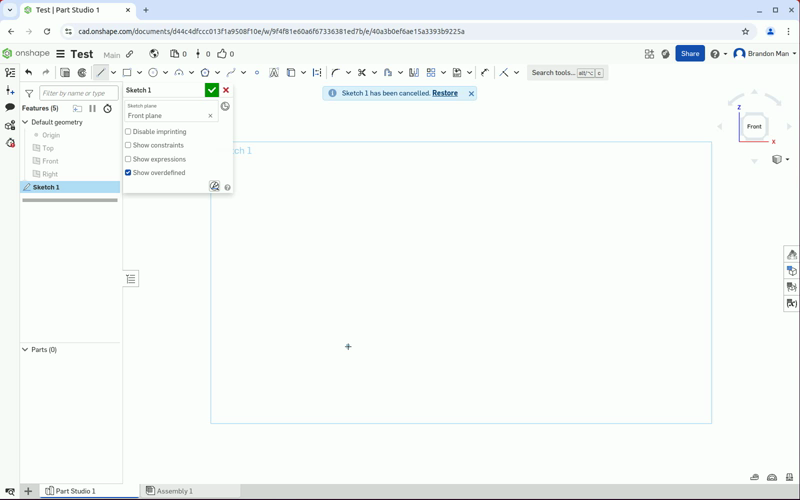
key_down(shift)
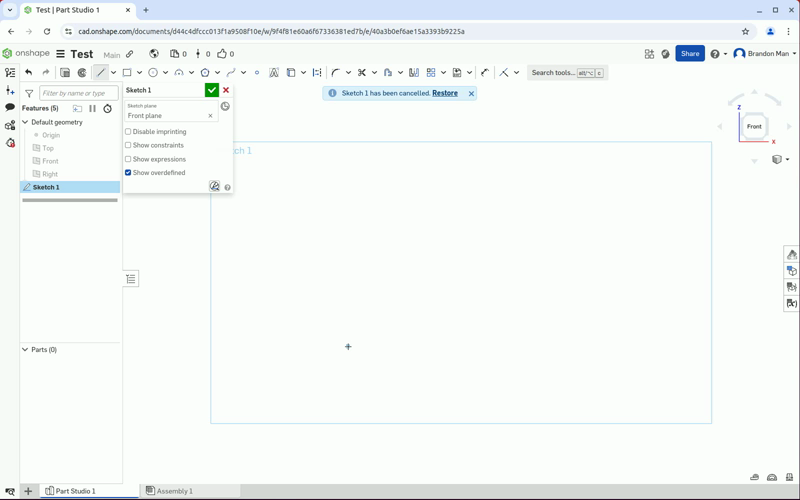
mouse_move(572, 346)
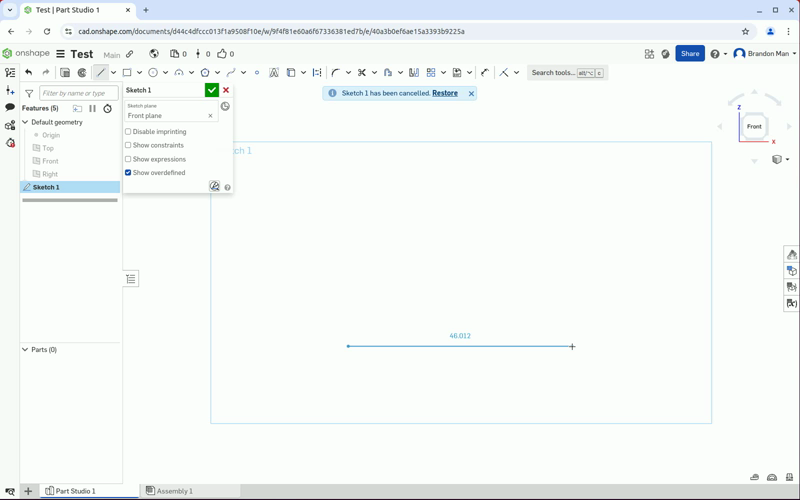
click(572, 346)
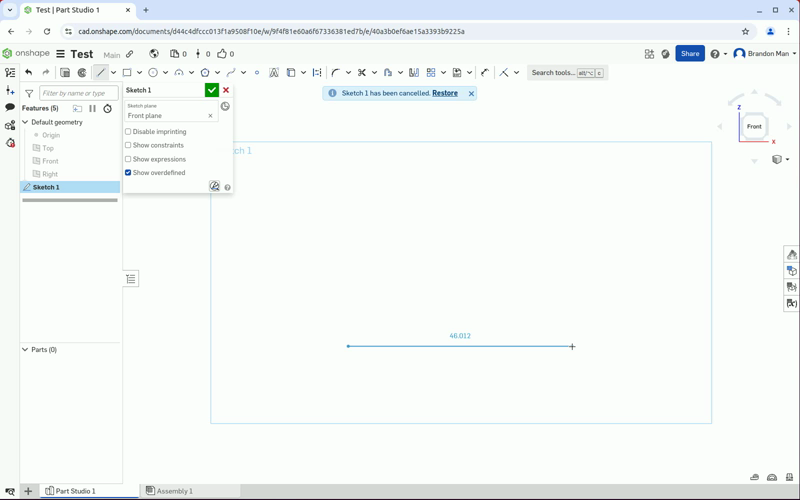
key_up(shift)
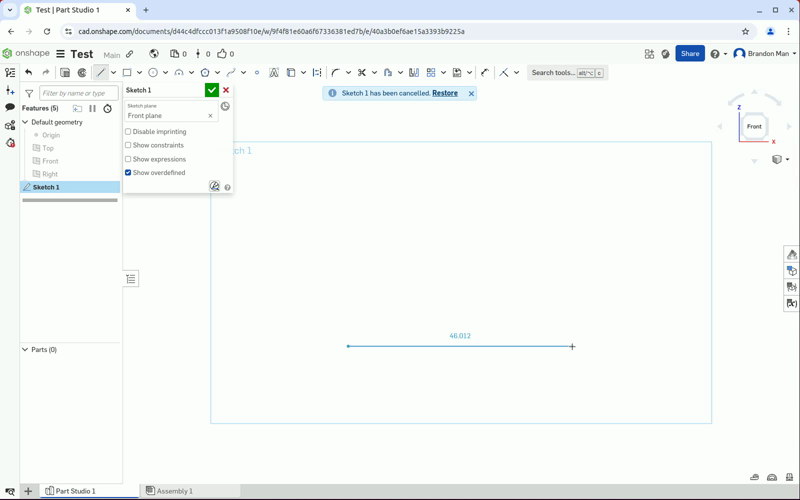
key_down(shift)
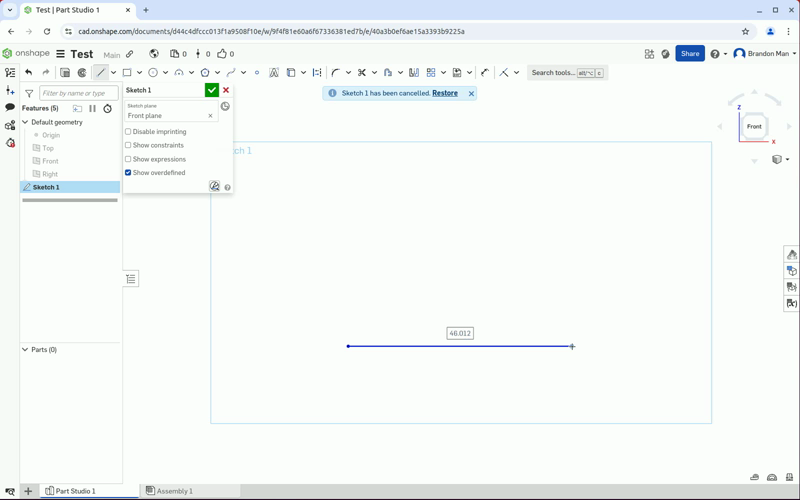
mouse_move(572, 219)
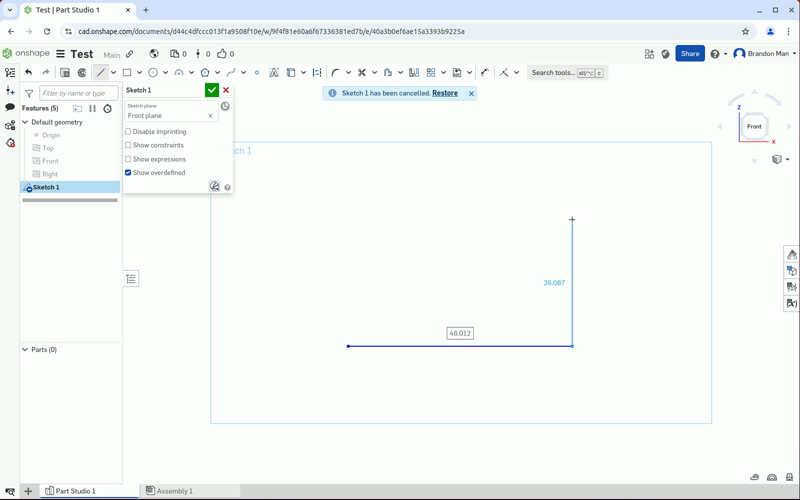
click(572, 219)
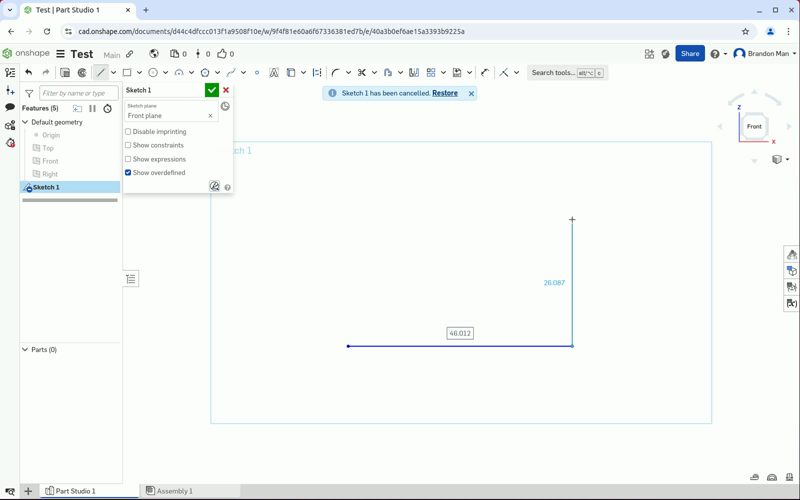
key_up(shift)
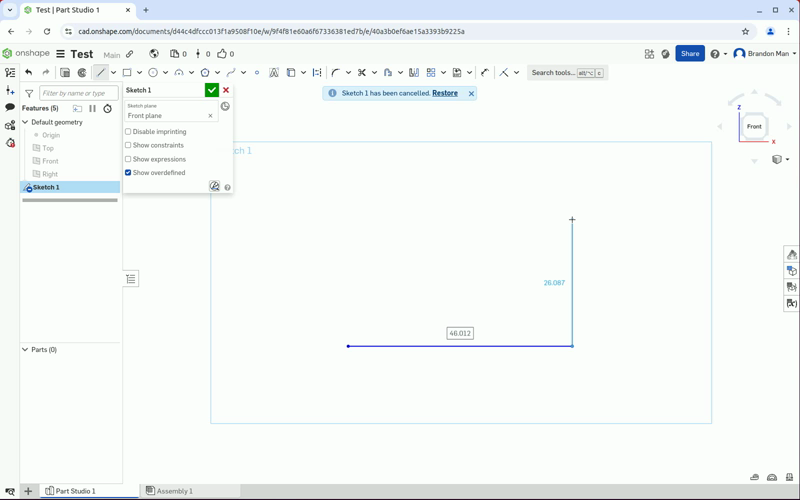
key_down(shift)
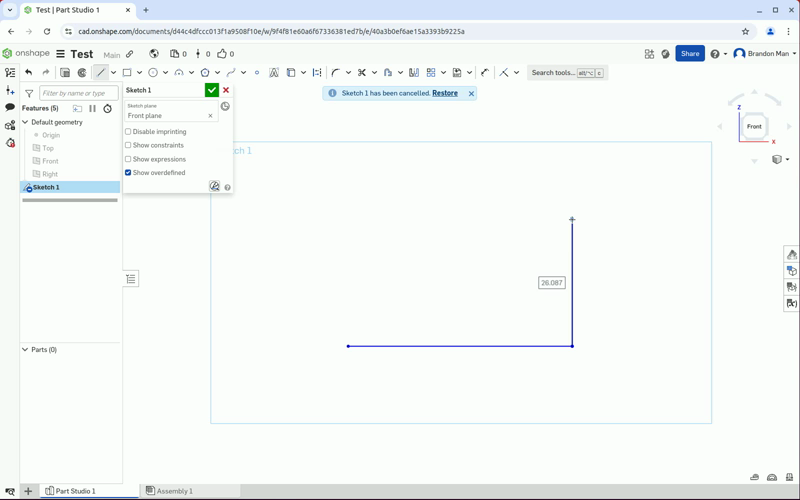
mouse_move(348, 219)
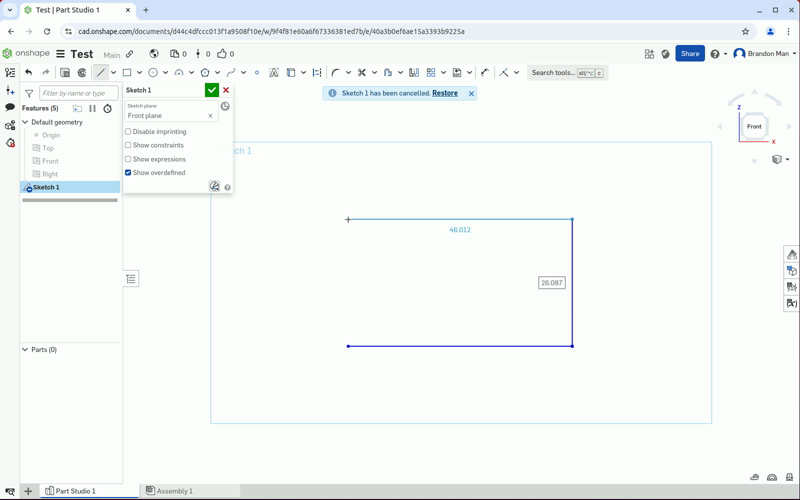
click(348, 219)
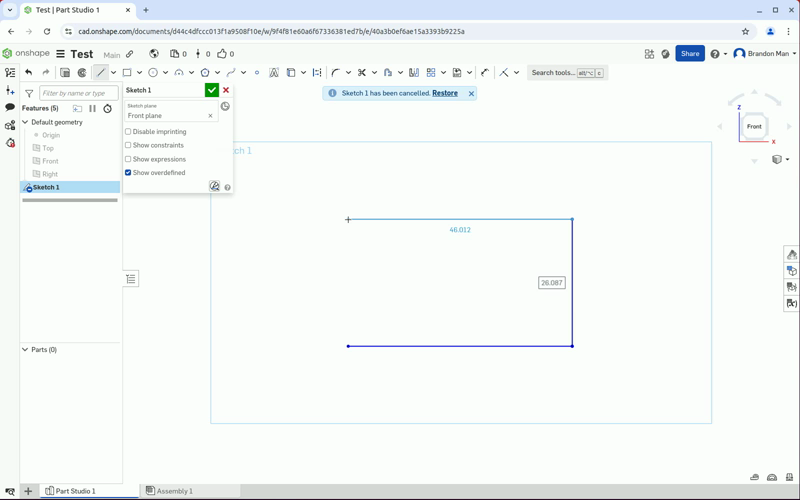
key_up(shift)
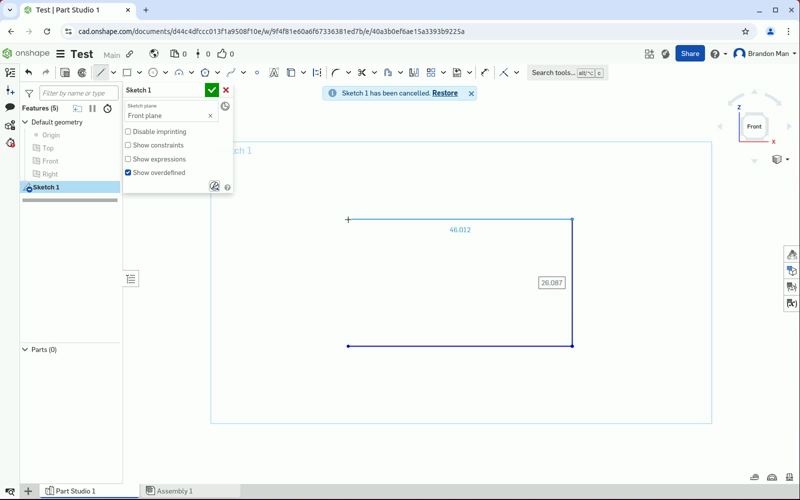
key_down(shift)
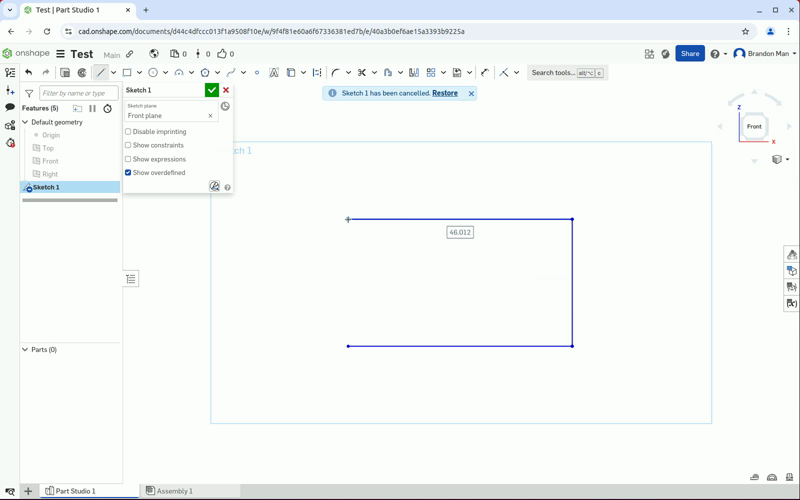
mouse_move(348, 346)
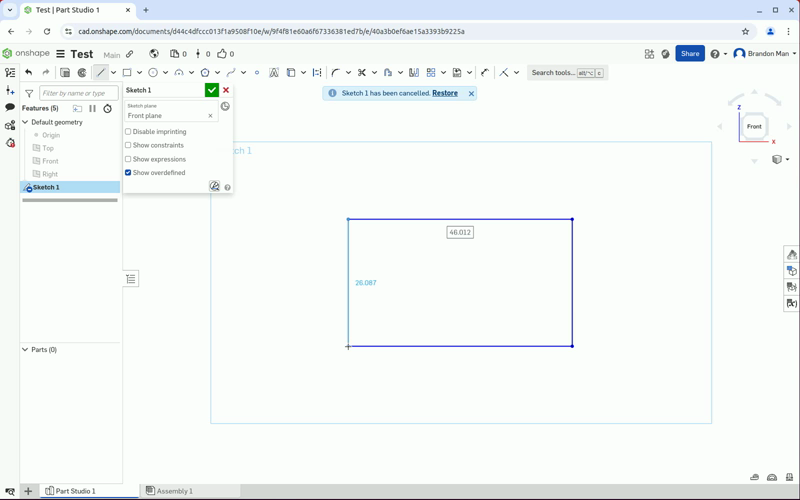
key_up(shift)
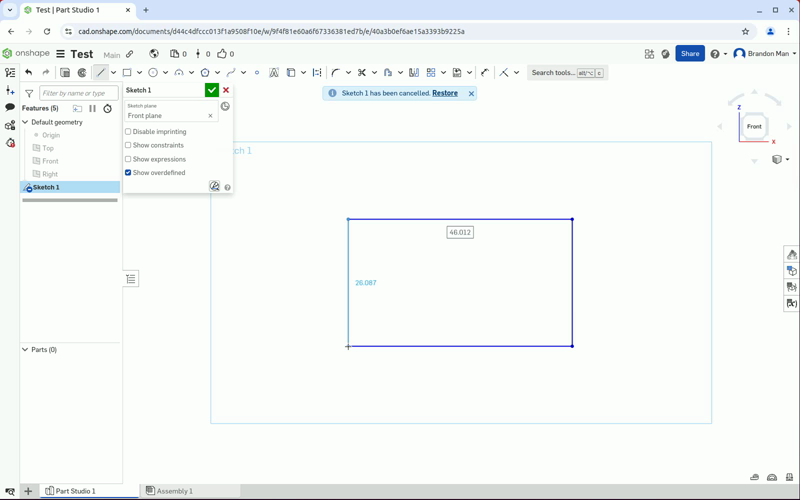
click(348, 346)
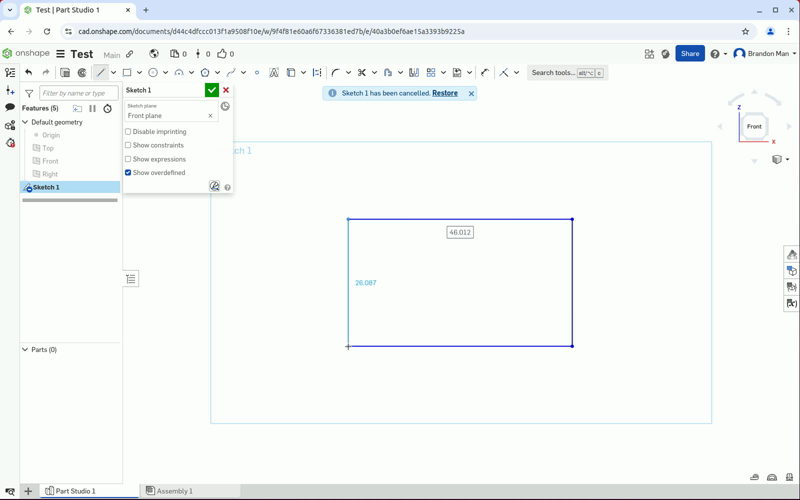
key(esc)
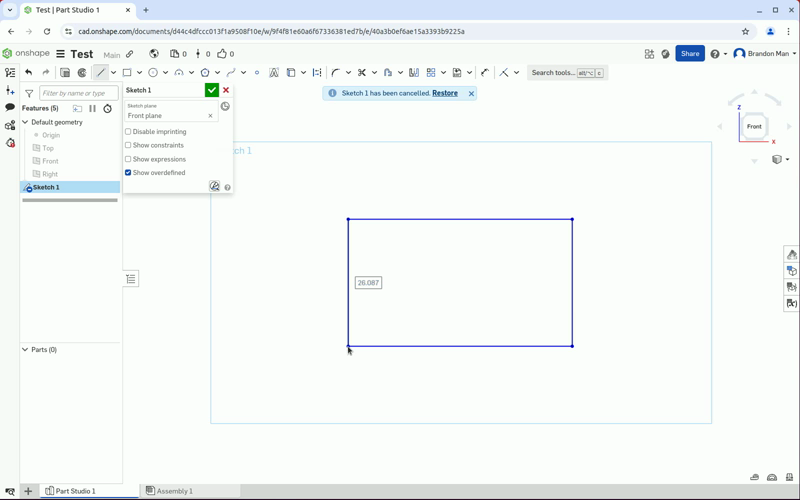
mouse_move(442, 310)
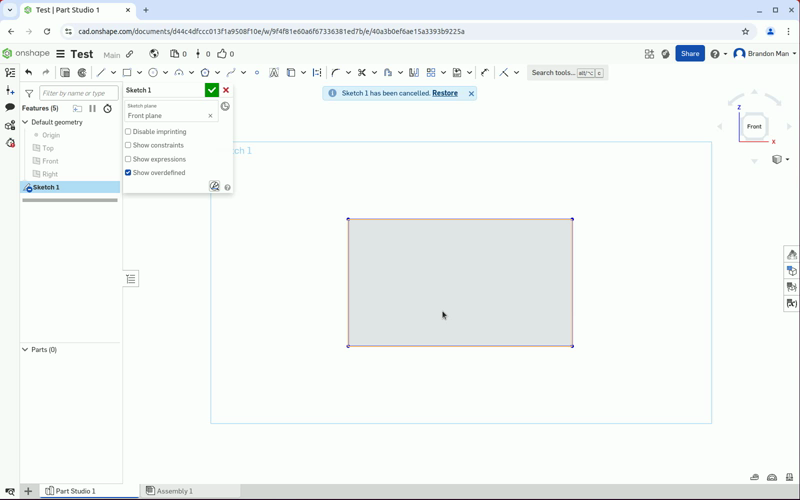
click(442, 310)
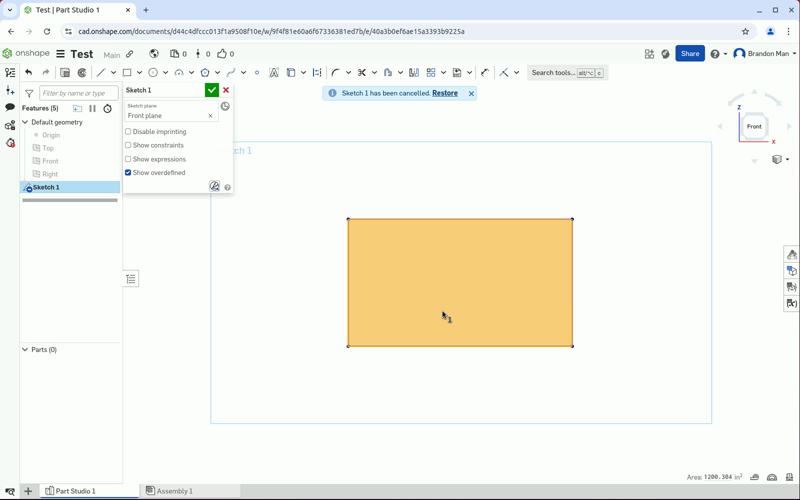
mouse_move(73, 352)
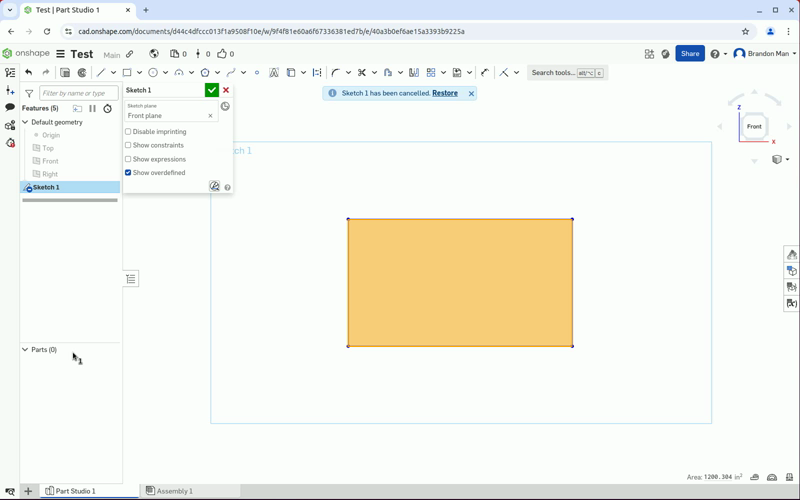
key(shift+y)
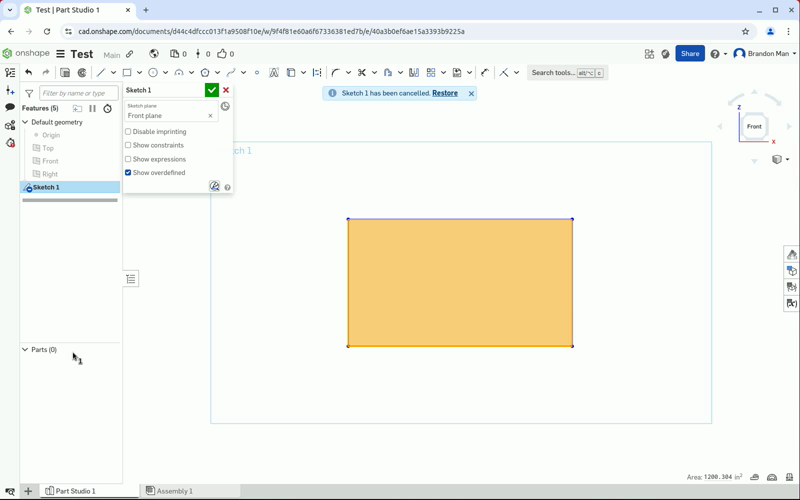
key(shift+e)
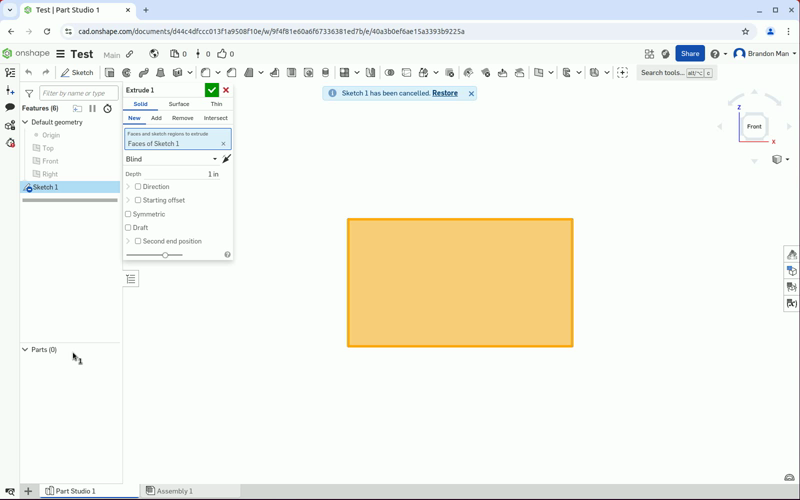
mouse_move(143, 106)
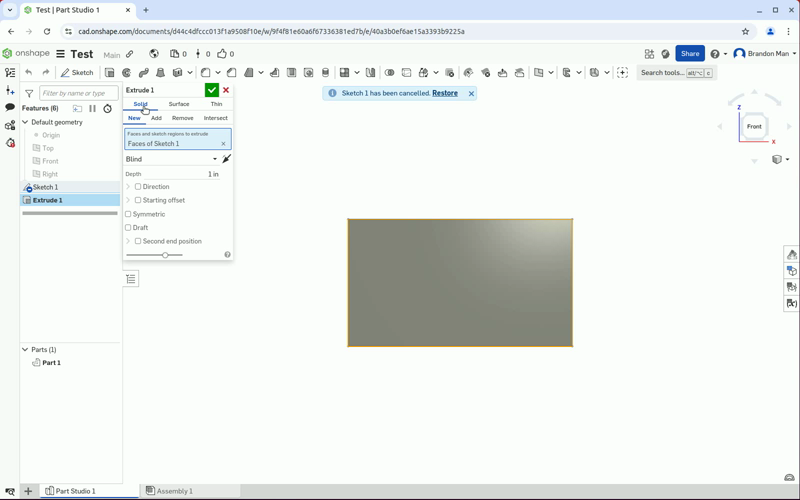
click(143, 106)
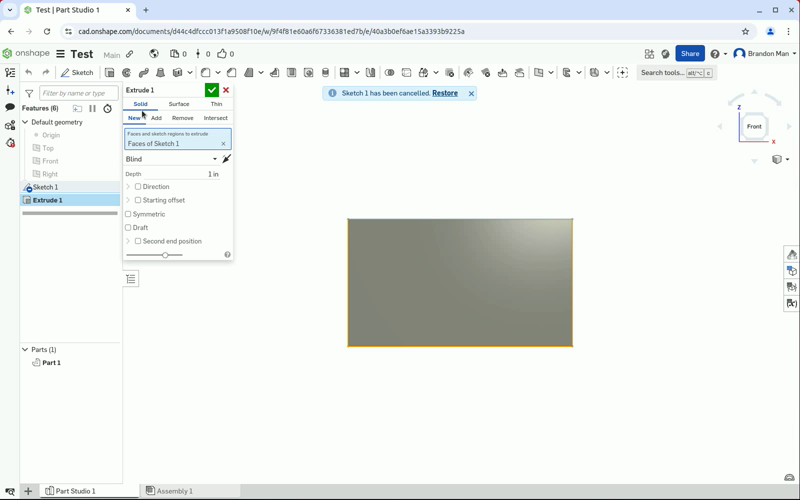
mouse_move(137, 120)
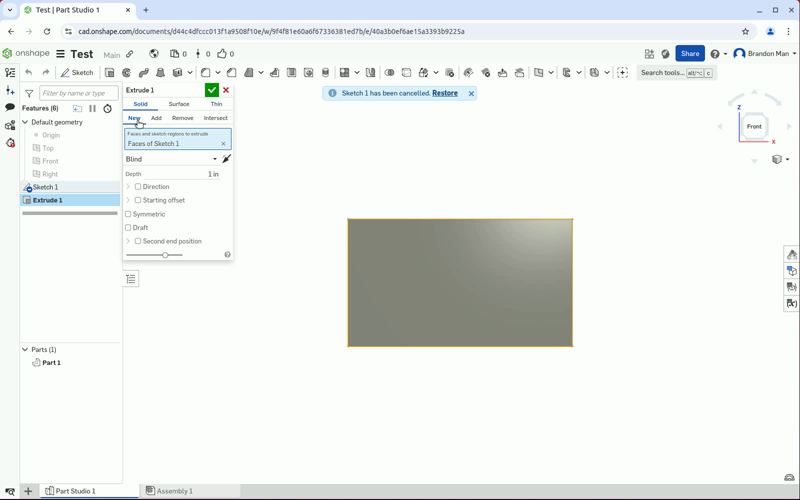
click(137, 120)
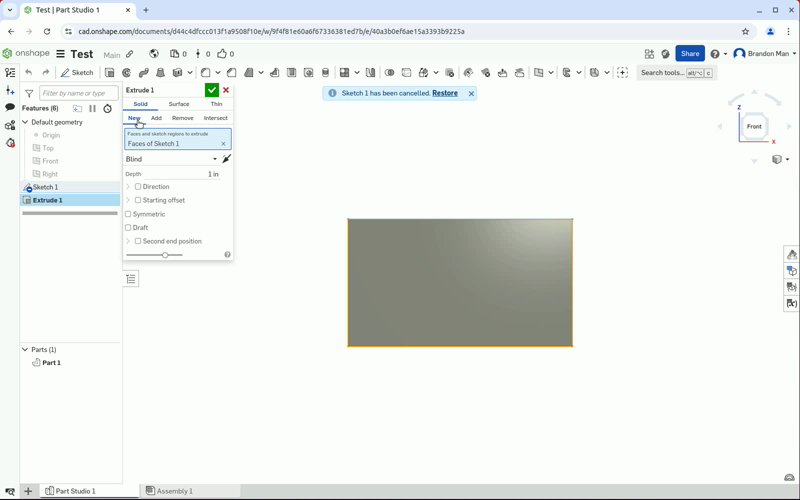
key(tab, 4)
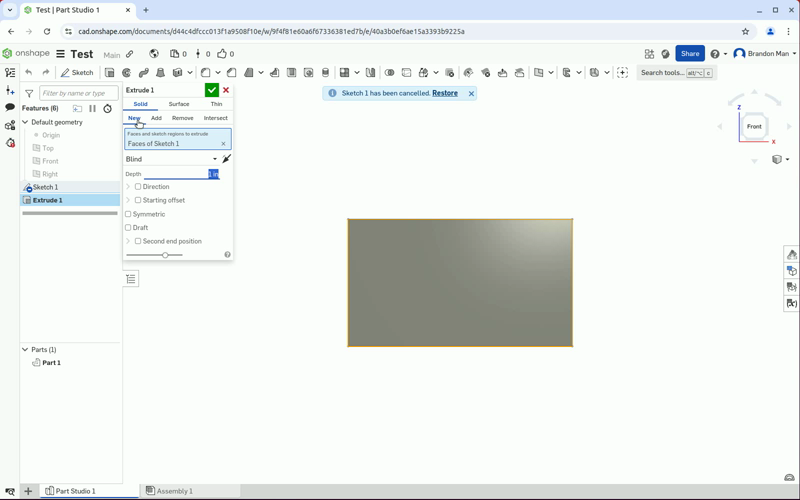
text(22.145)
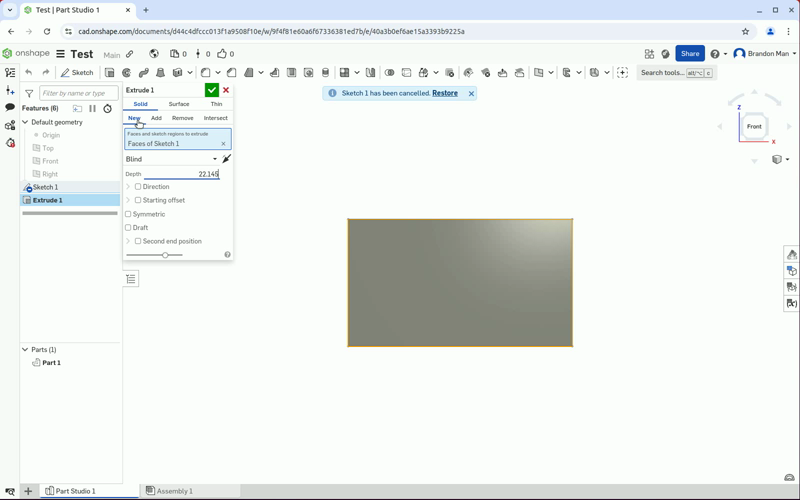
key(enter)
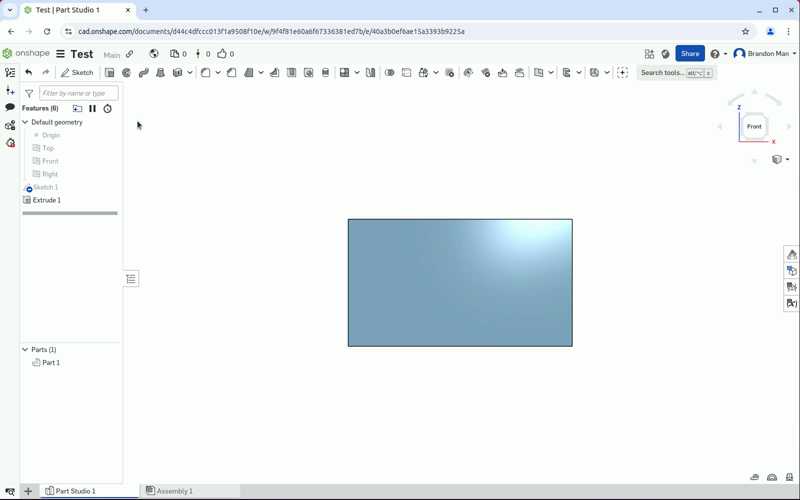
key(shift+h)
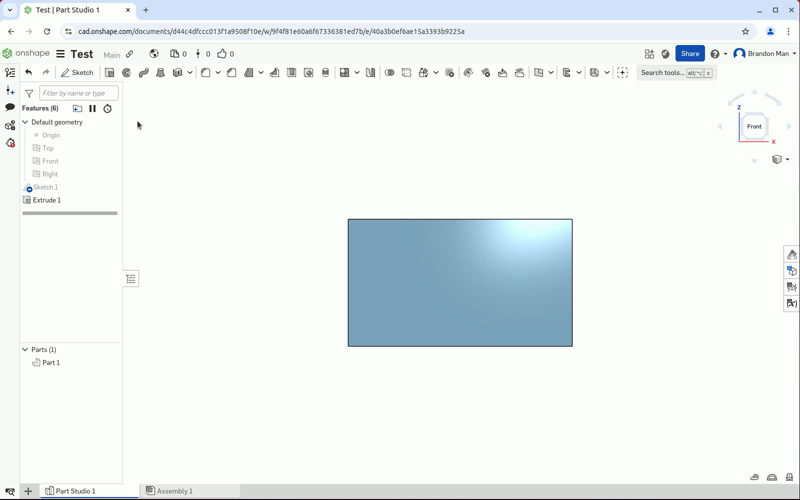
key(shift+h)
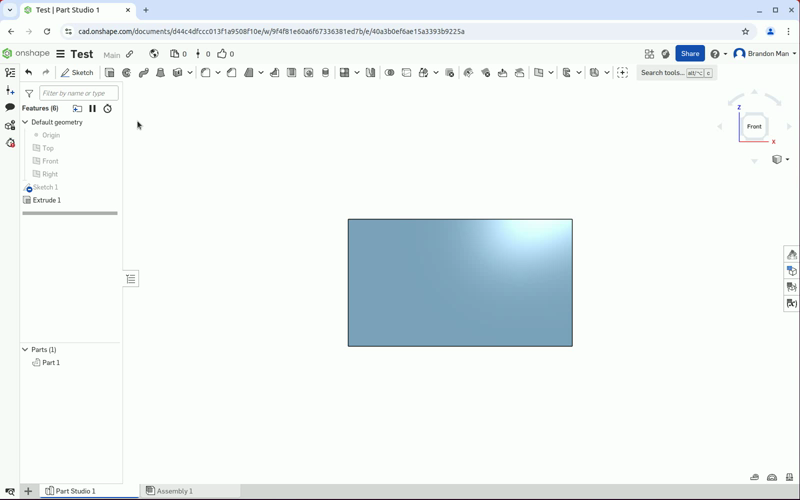
mouse_move(73, 189)
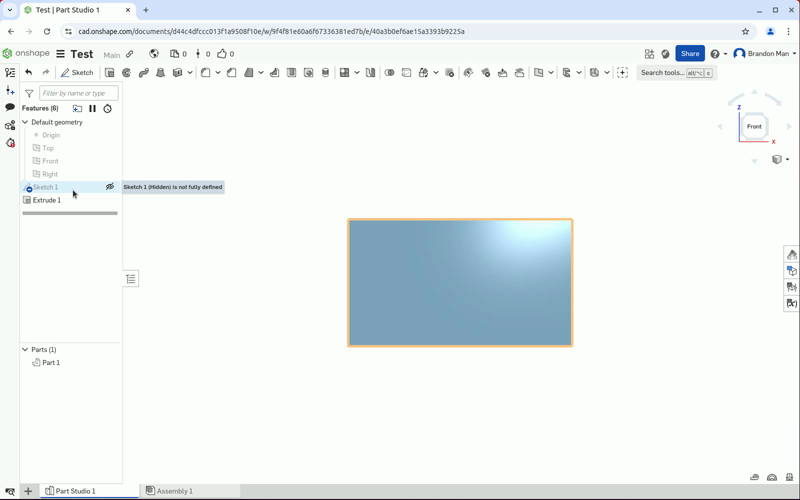
click(73, 189)
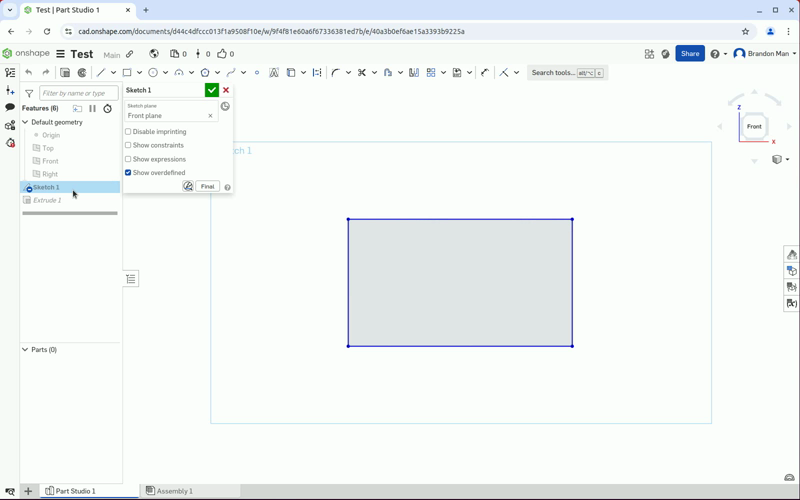
mouse_move(229, 92)
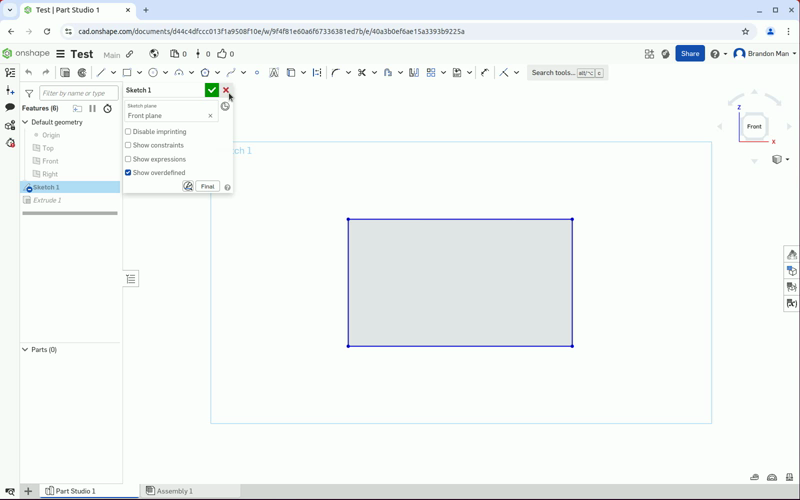
click(229, 92)
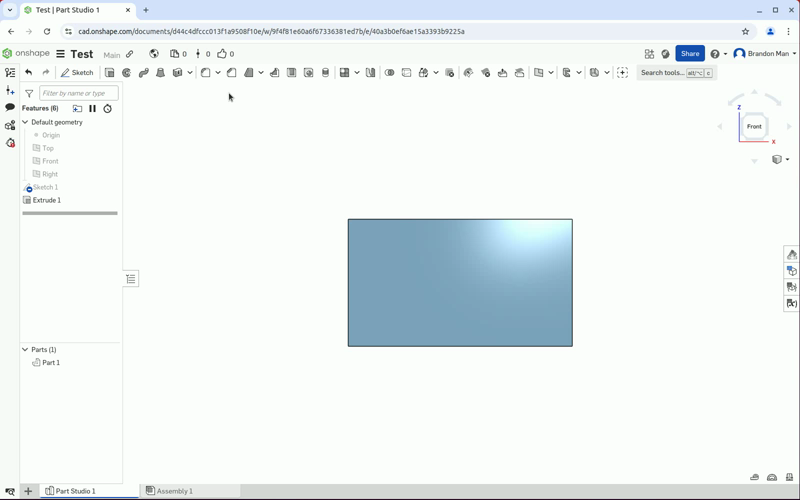
mouse_move(541, 75)
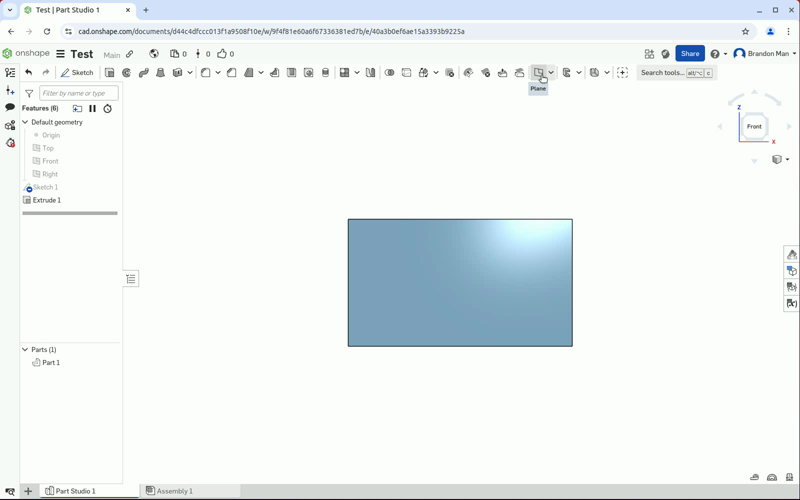
click(541, 75)
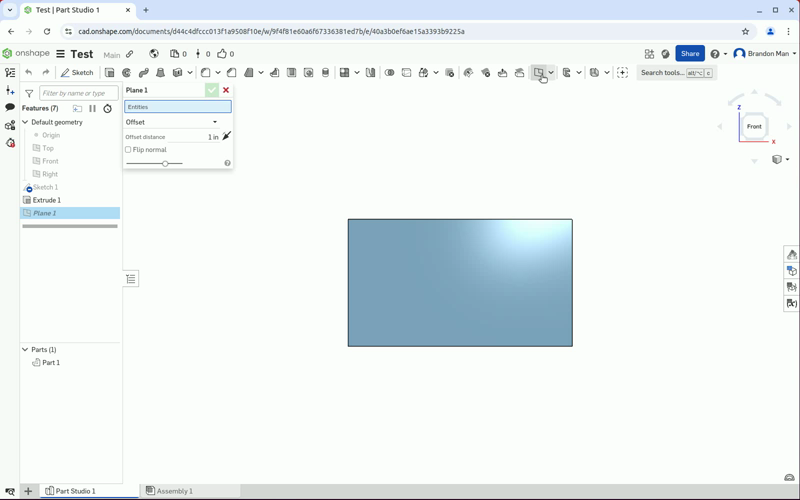
mouse_move(73, 163)
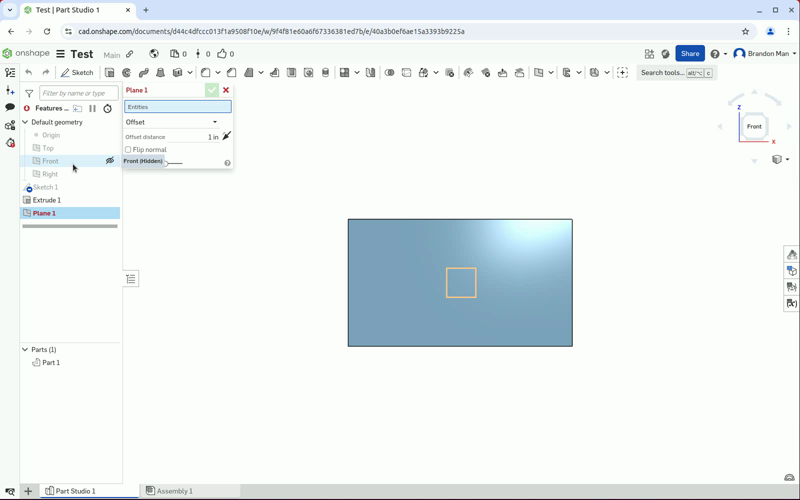
click(73, 163)
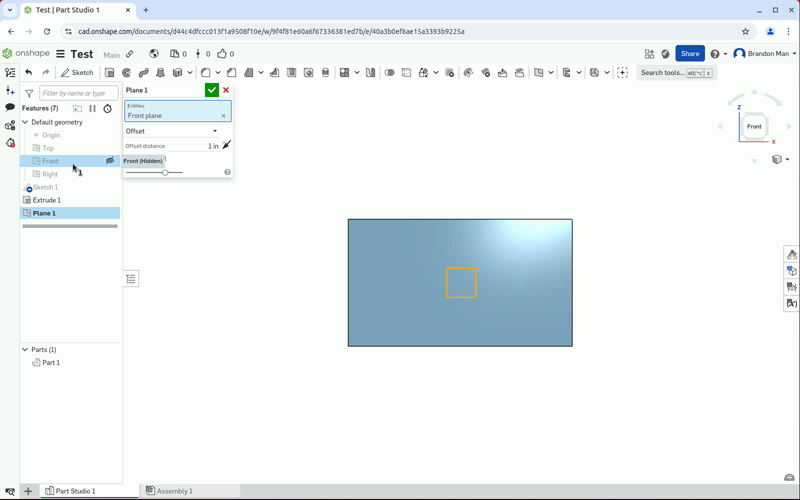
key(tab, 2)
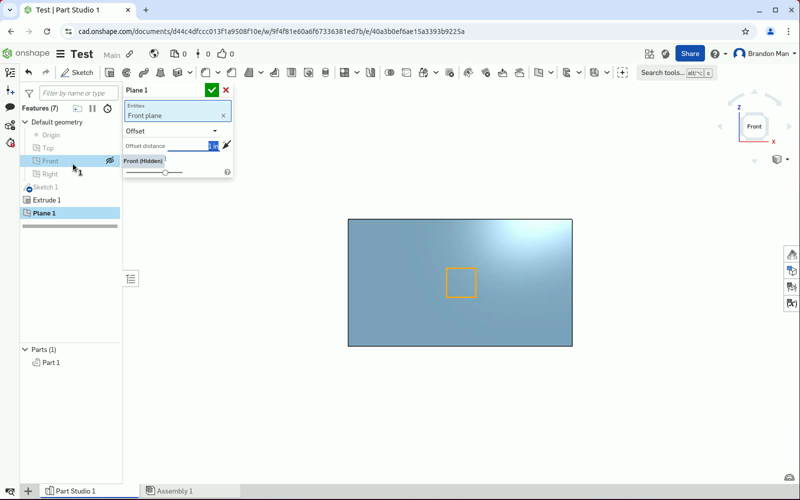
text(22.153)
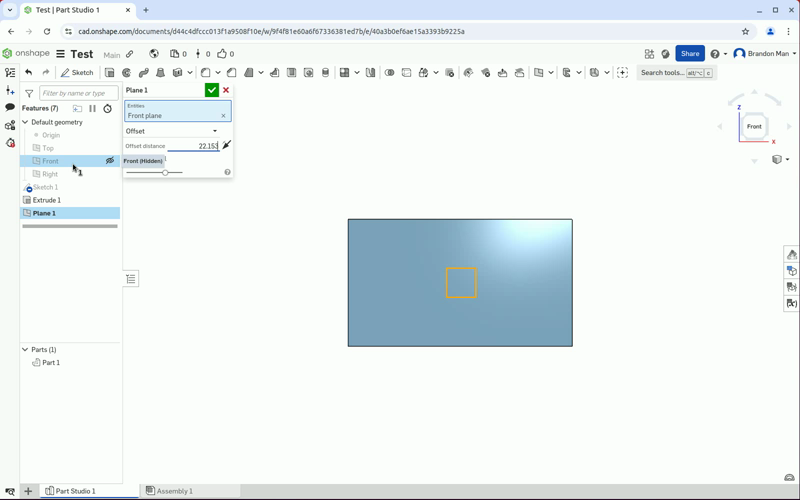
key(enter, 2)
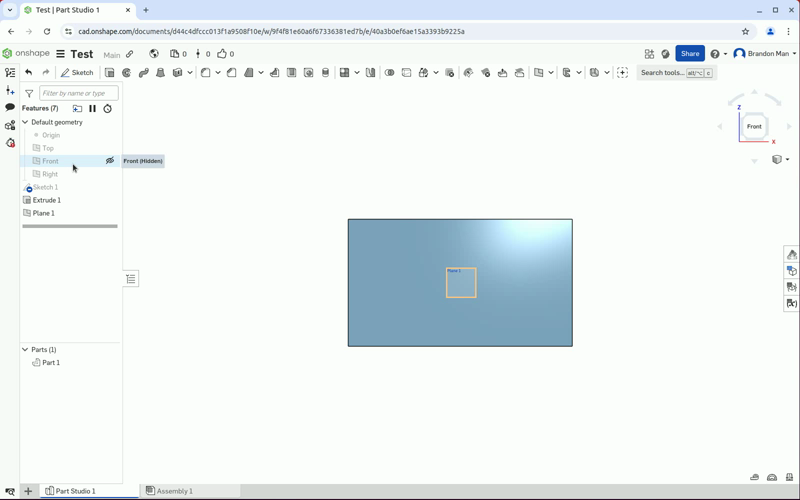
key(shift+s)
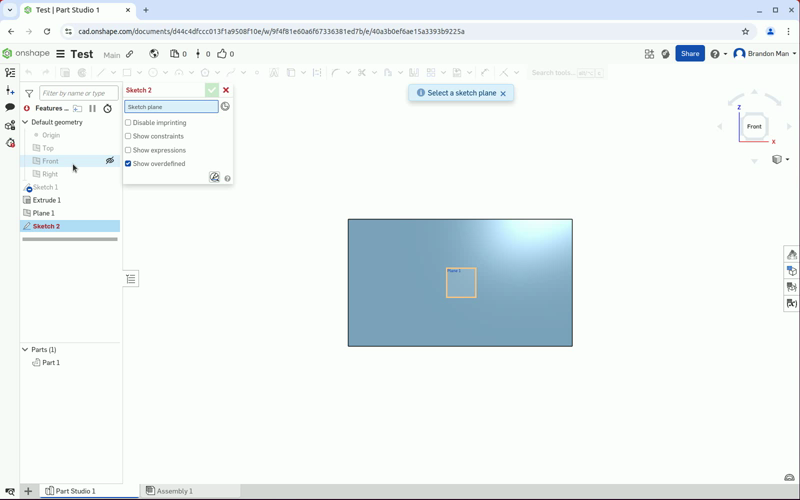
mouse_move(73, 215)
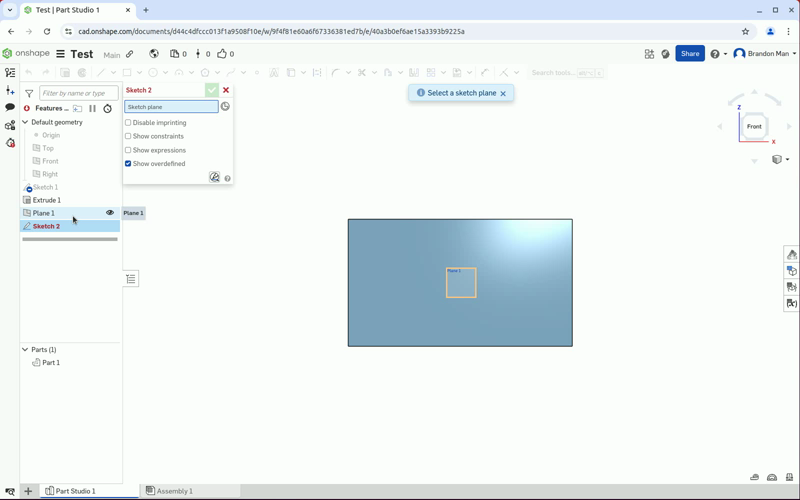
click(73, 215)
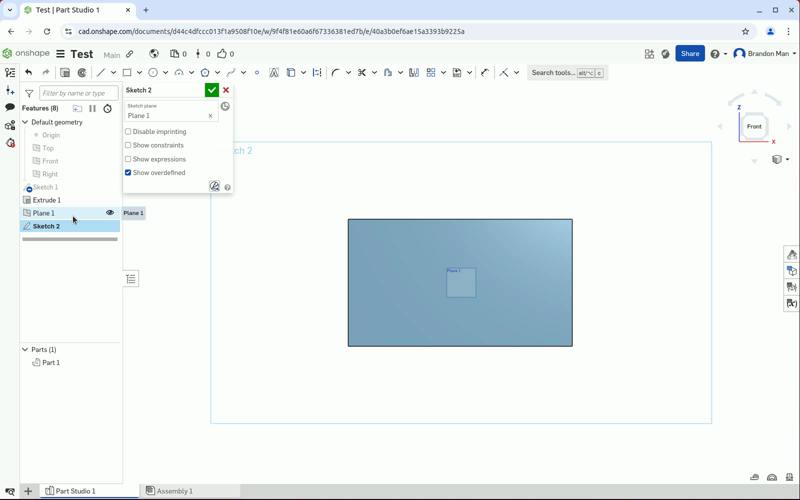
mouse_move(73, 352)
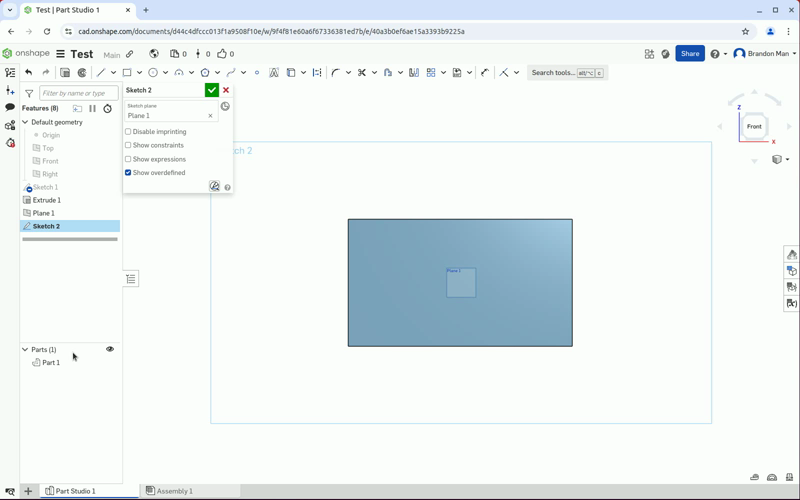
key(y)
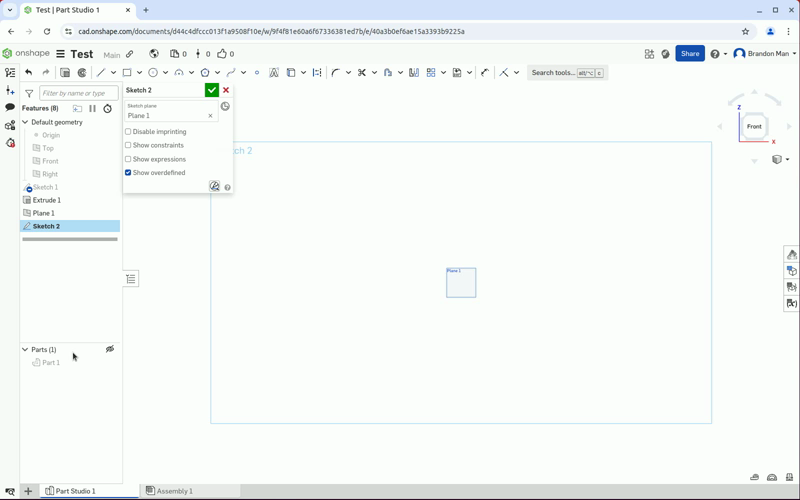
key(c)
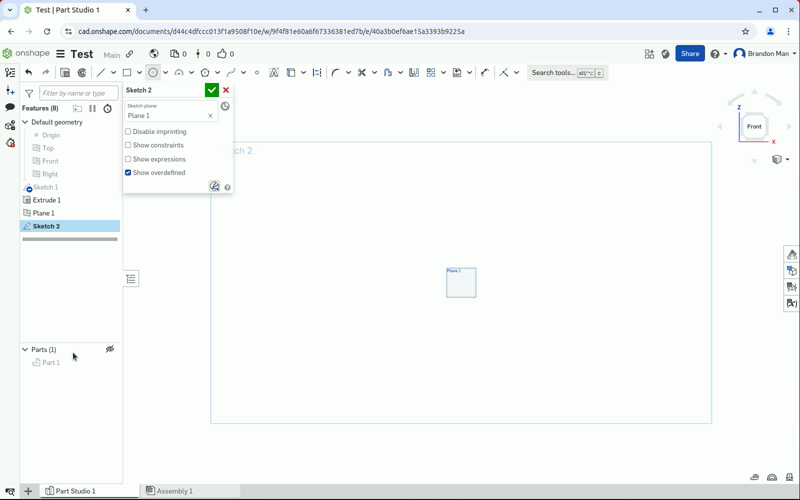
key_down(shift)
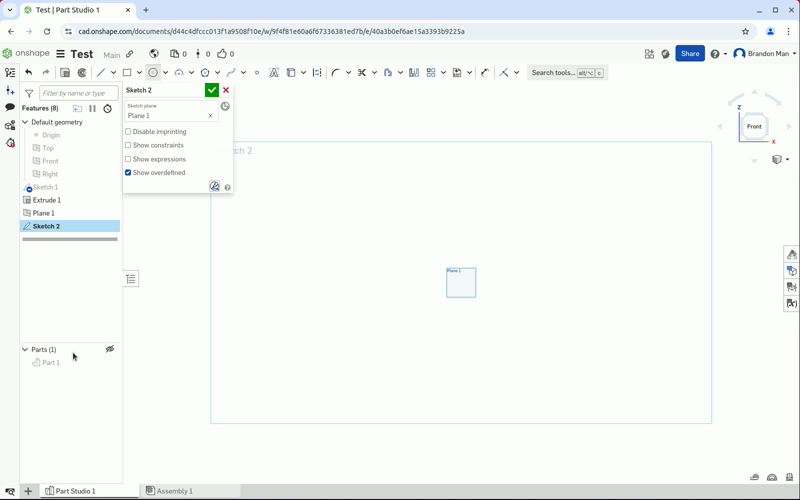
mouse_move(479, 271)
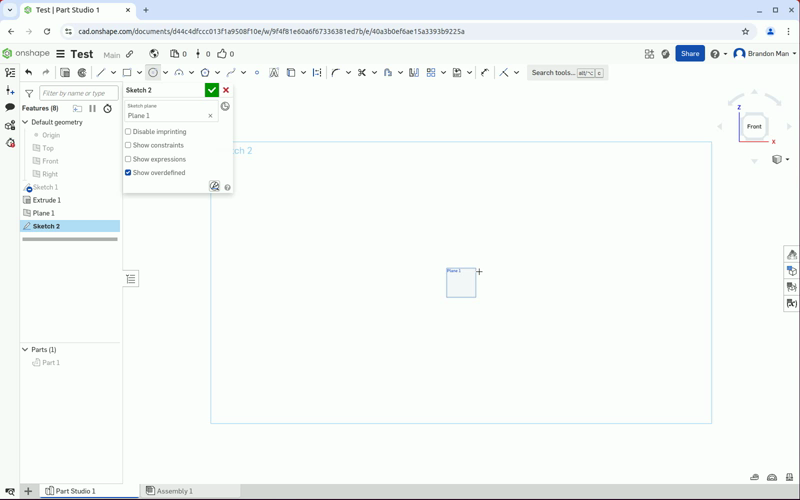
click(479, 271)
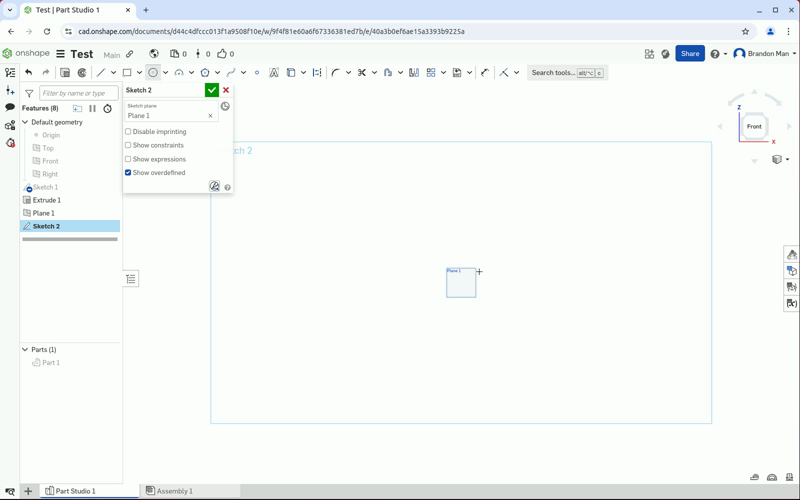
key_up(shift)
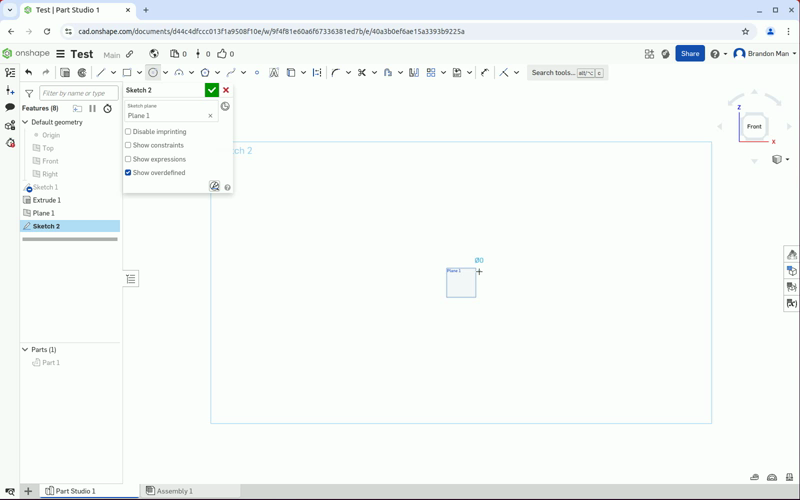
mouse_move(507, 271)
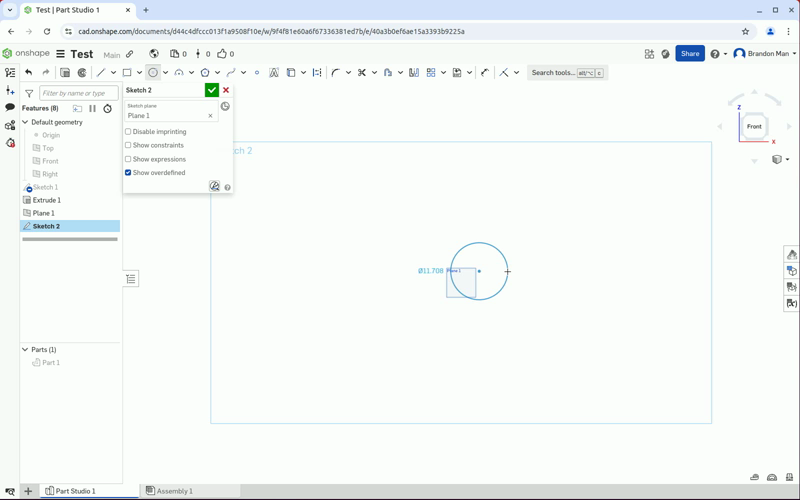
click(507, 271)
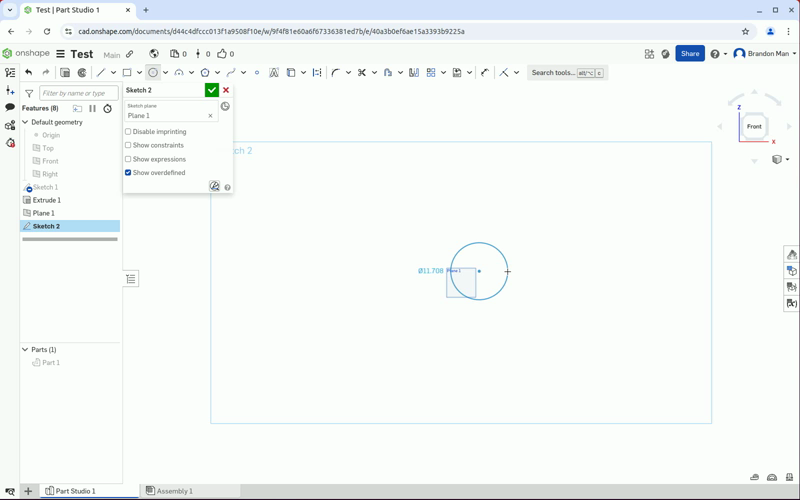
key(esc)
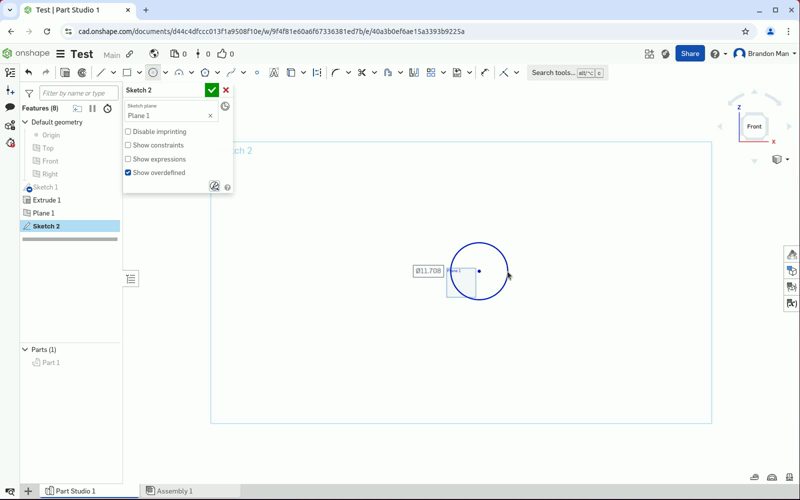
mouse_move(466, 276)
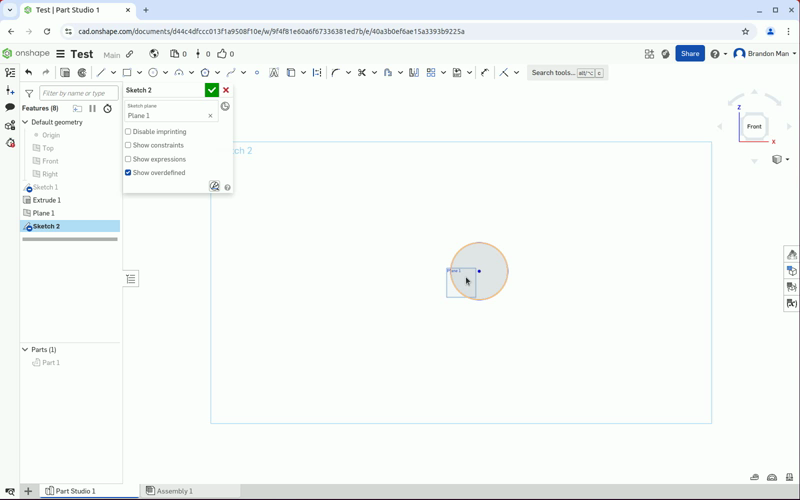
click(466, 276)
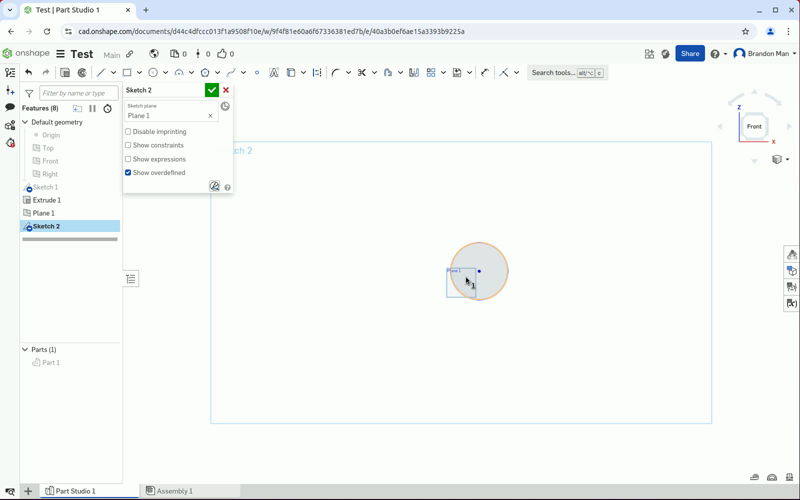
mouse_move(73, 352)
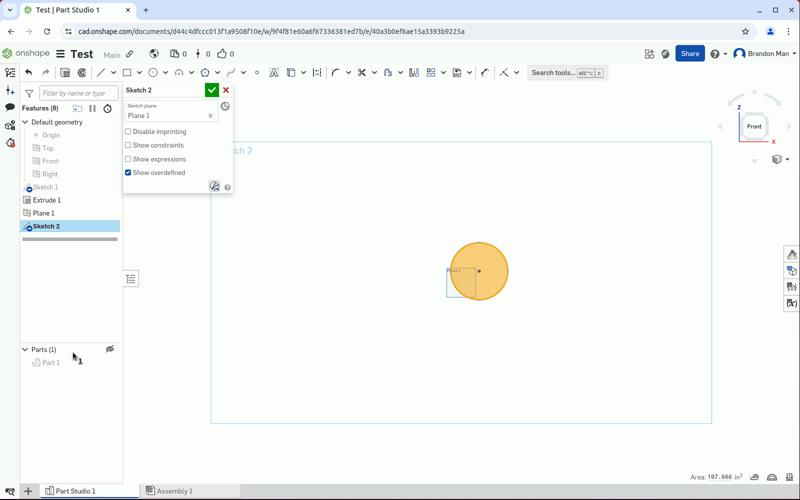
key(shift+y)
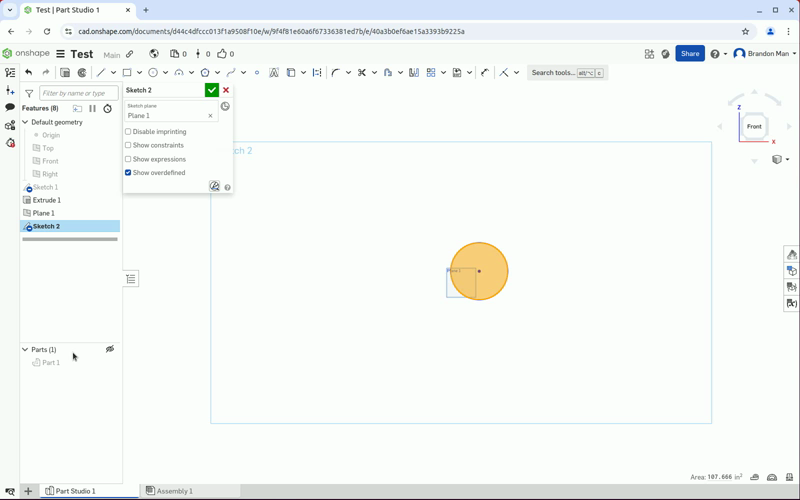
key(shift+e)
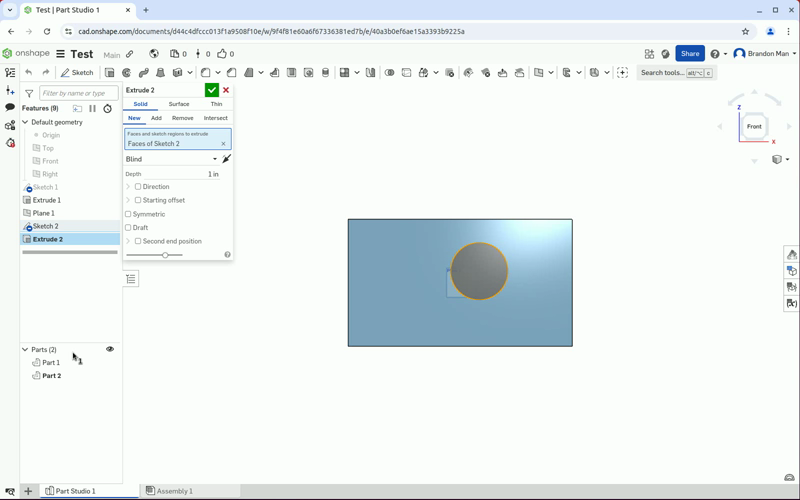
mouse_move(143, 106)
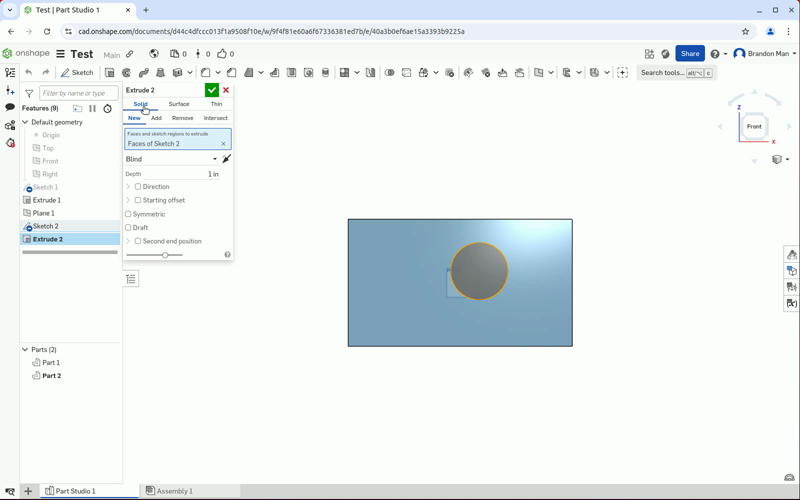
click(143, 106)
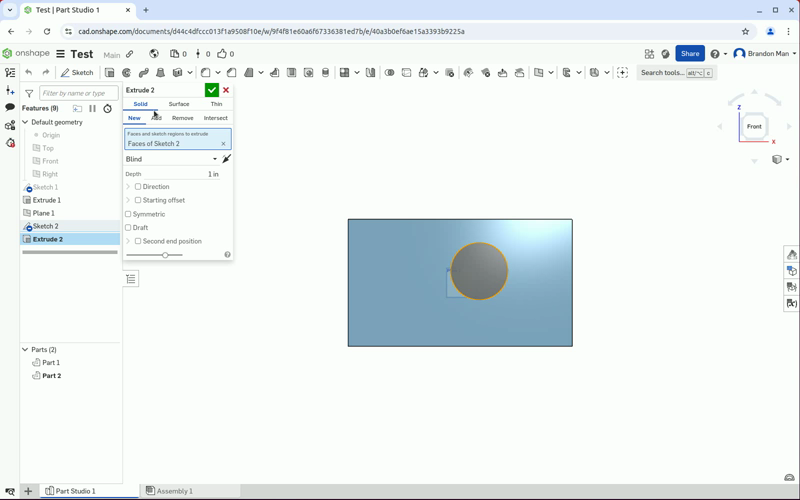
mouse_move(186, 120)
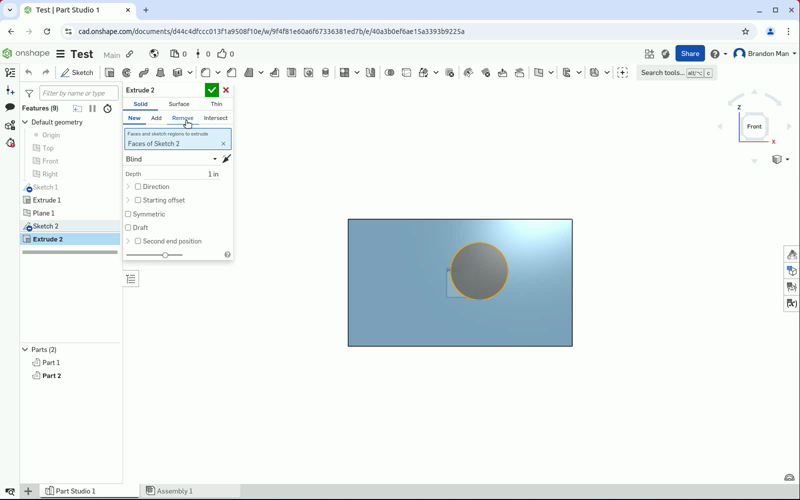
click(186, 120)
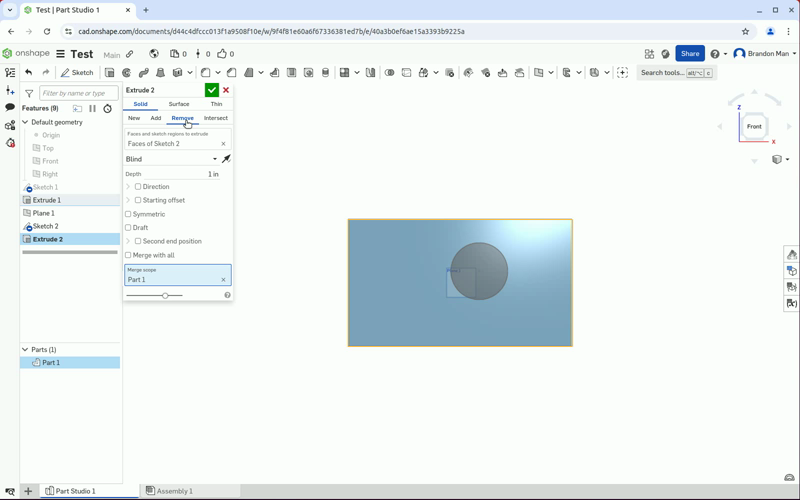
key(tab, 4)
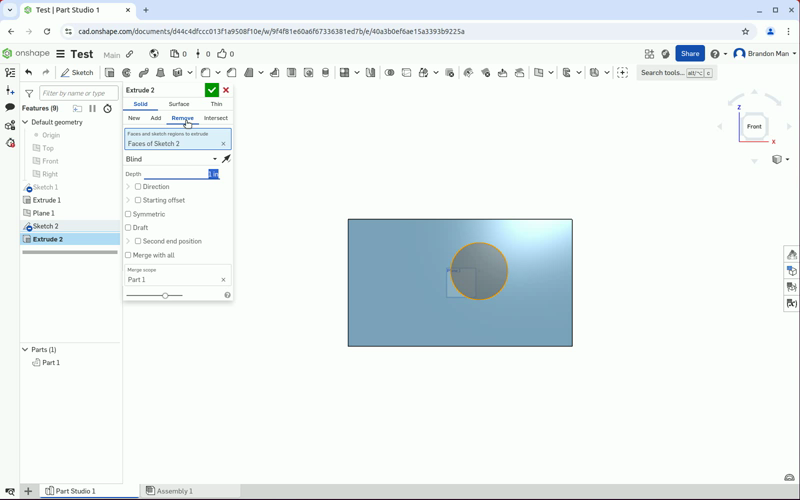
text(22.145)
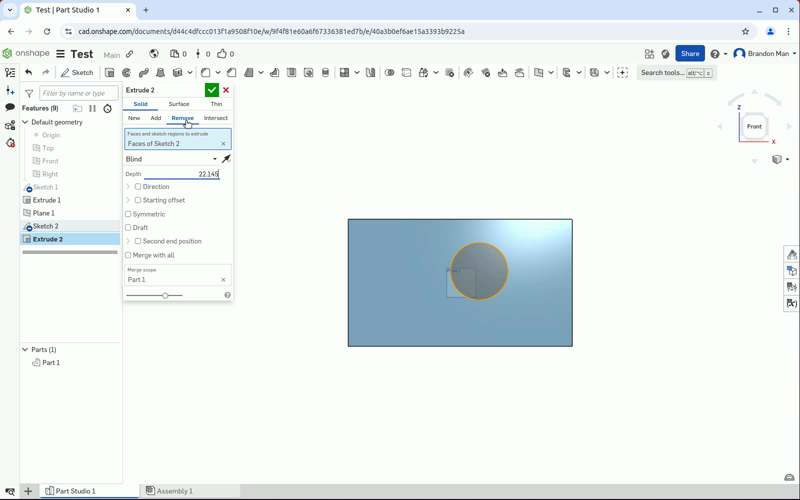
key(tab, 6)
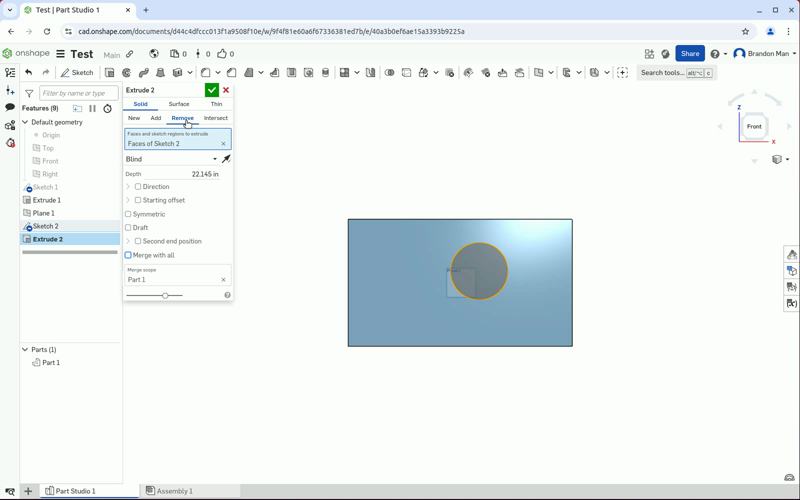
key(space)
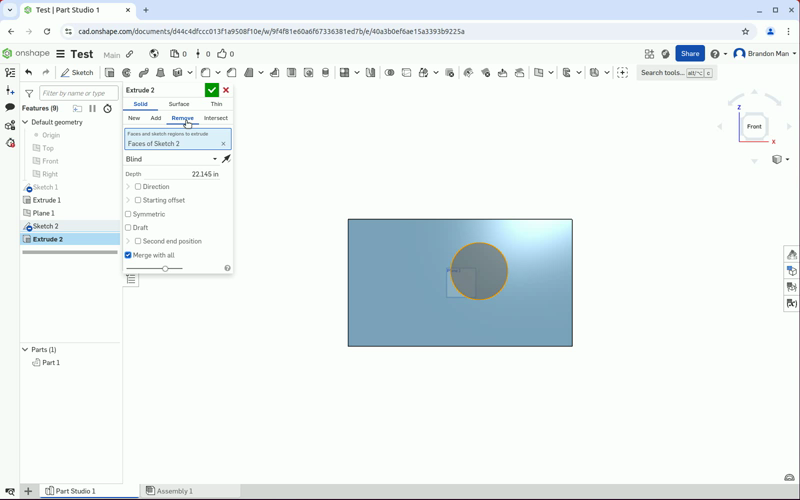
key(enter)
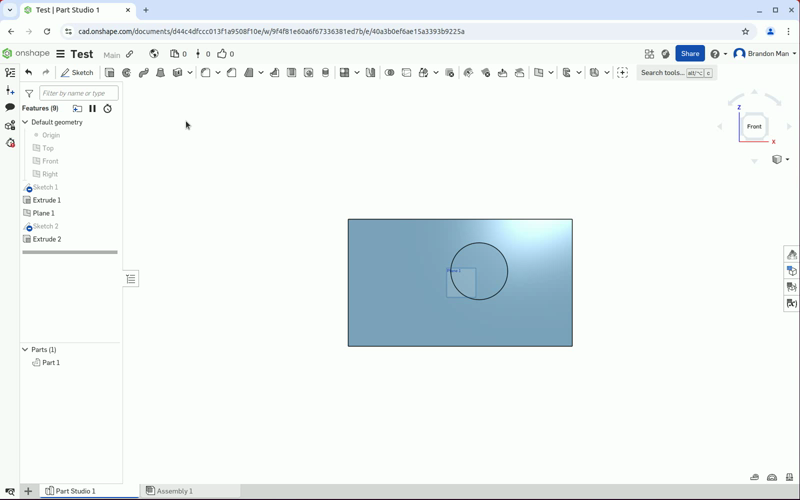
key(shift+h)
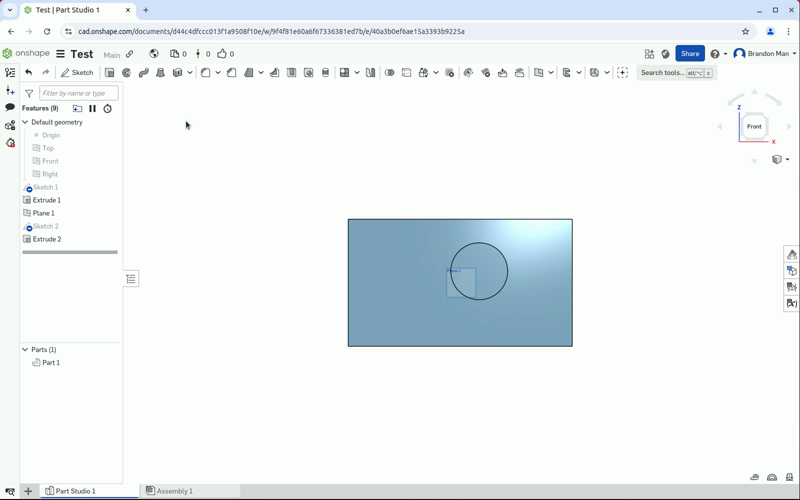
key(shift+h)
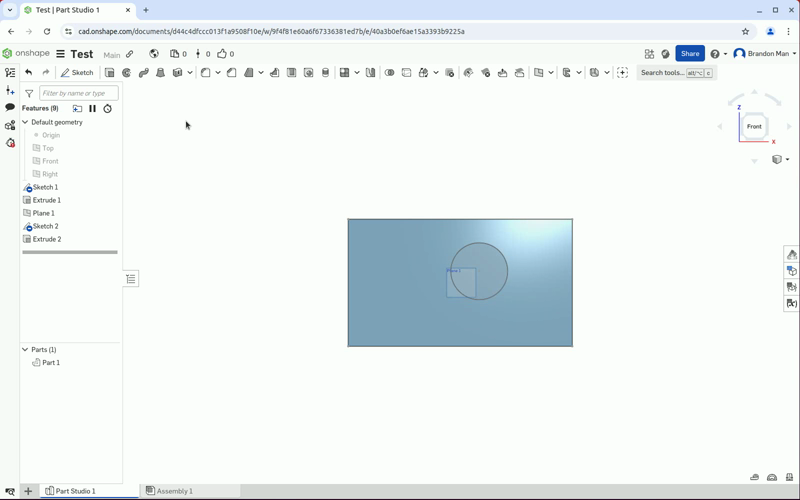
key(shift+7)
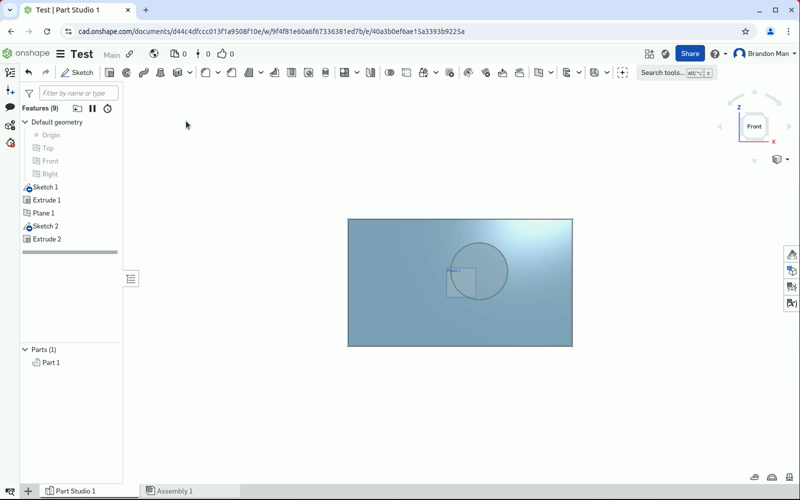
key(left, 2)
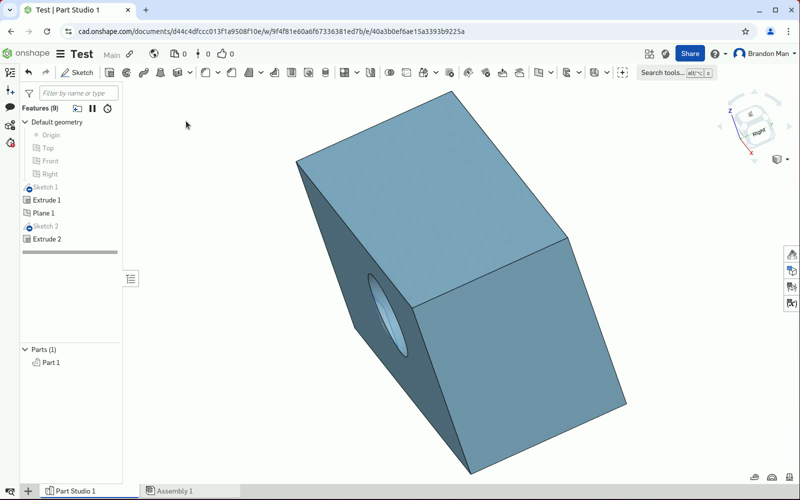
key(down, 2)
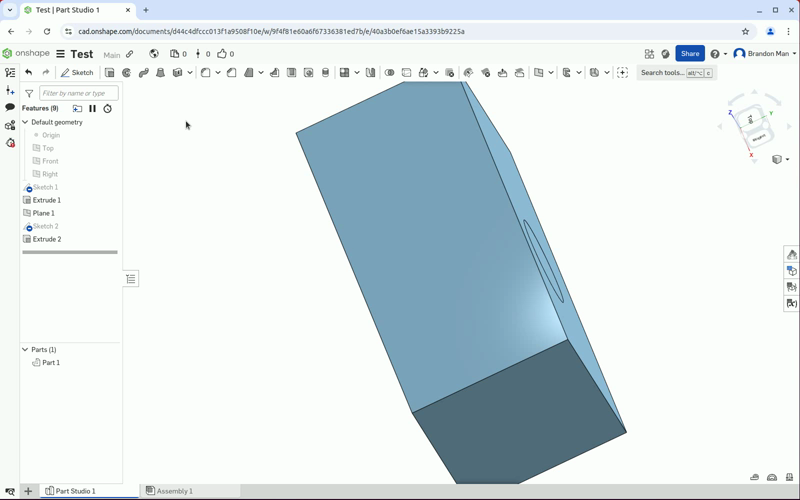
key(up, 2)
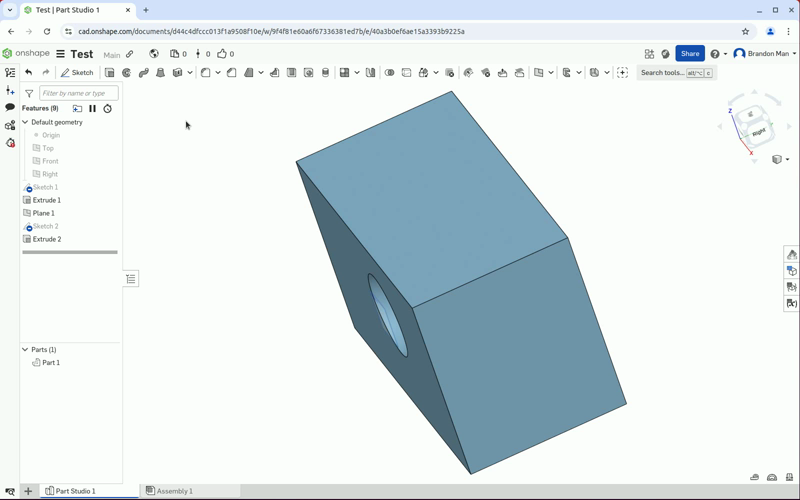
key(right, 2)
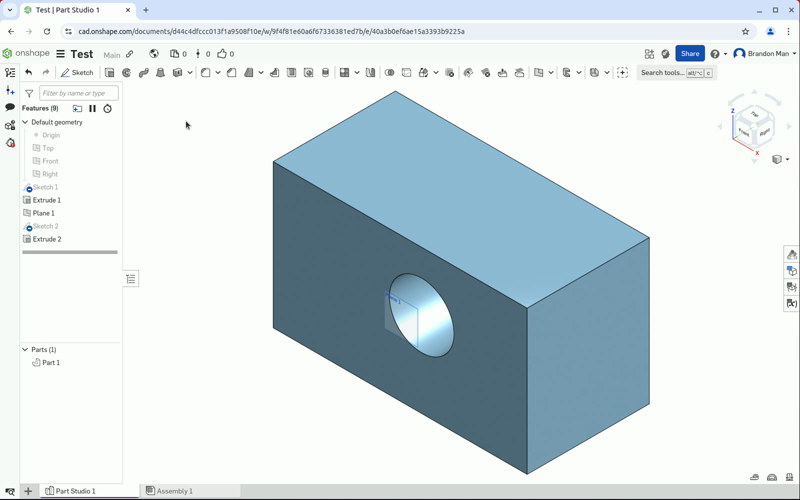
mouse_move(73, 189)
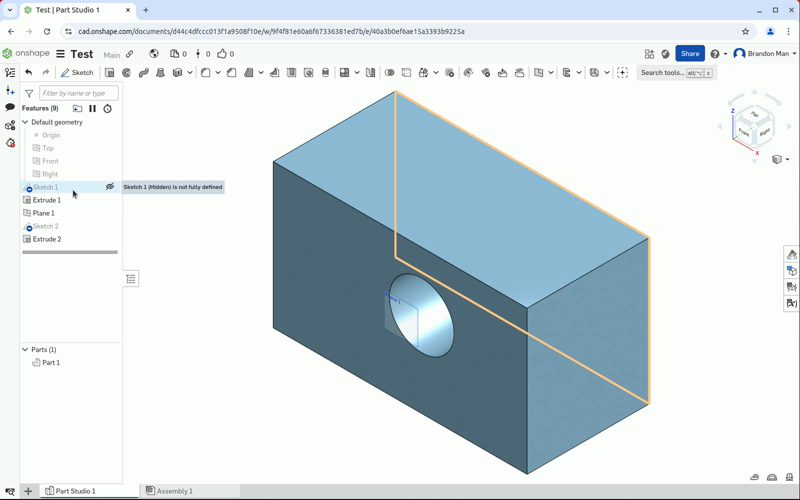
click(73, 189)